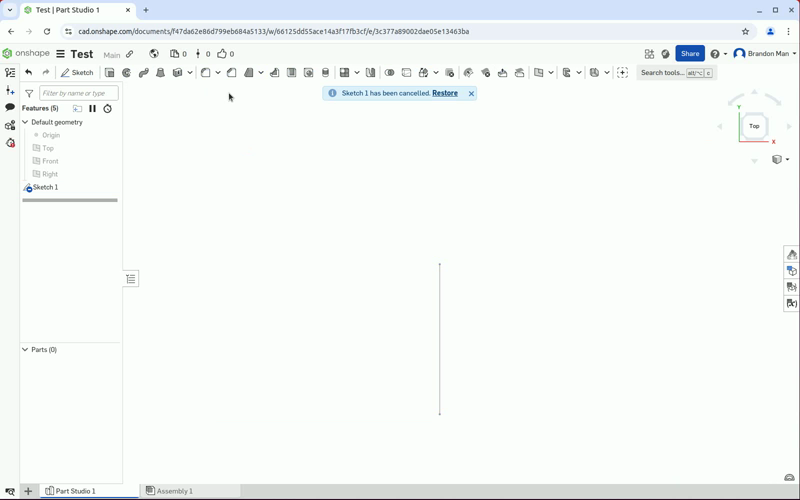
key(shift+h)
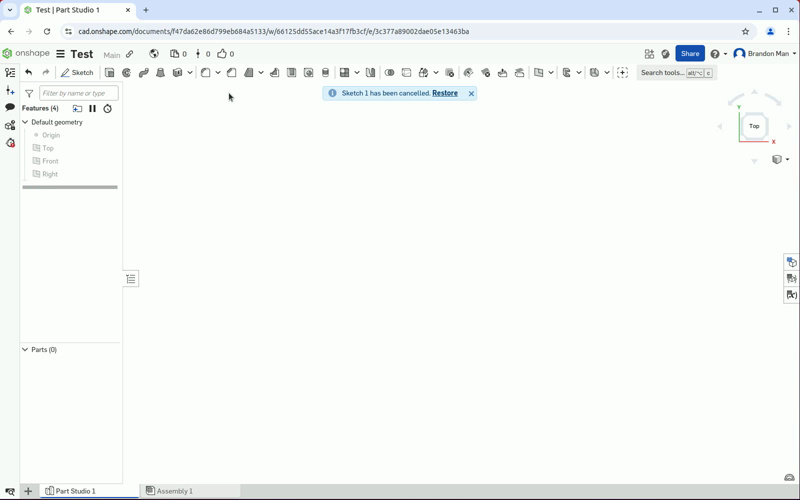
mouse_move(73, 352)
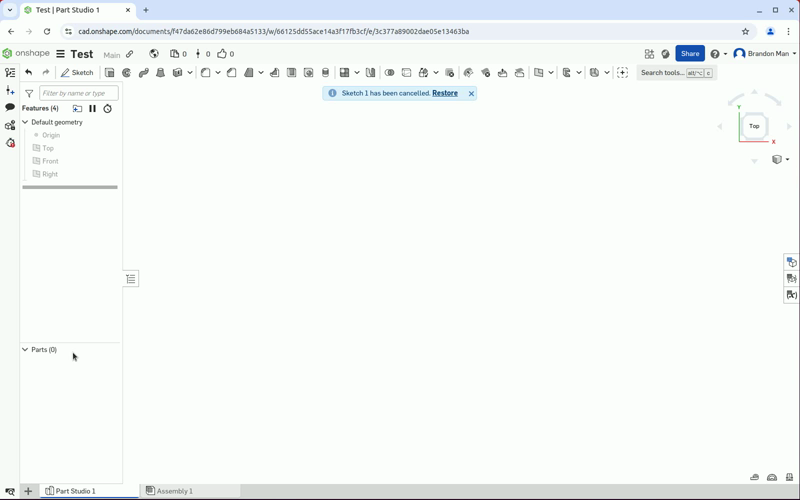
key(y)
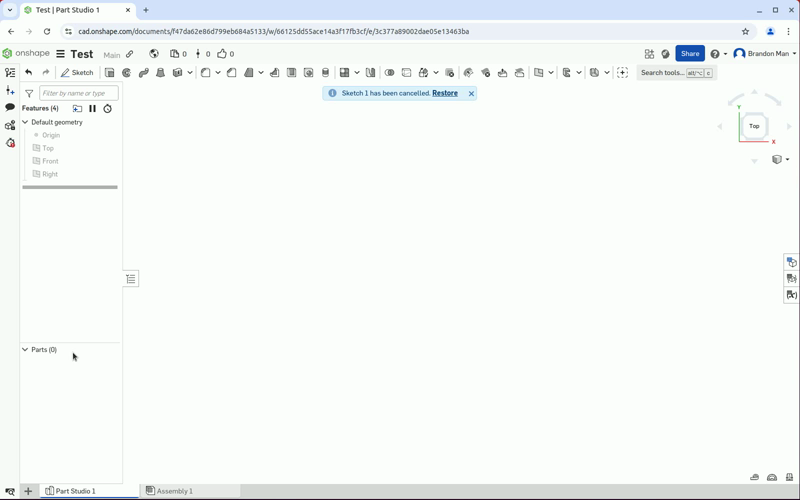
key(shift+p)
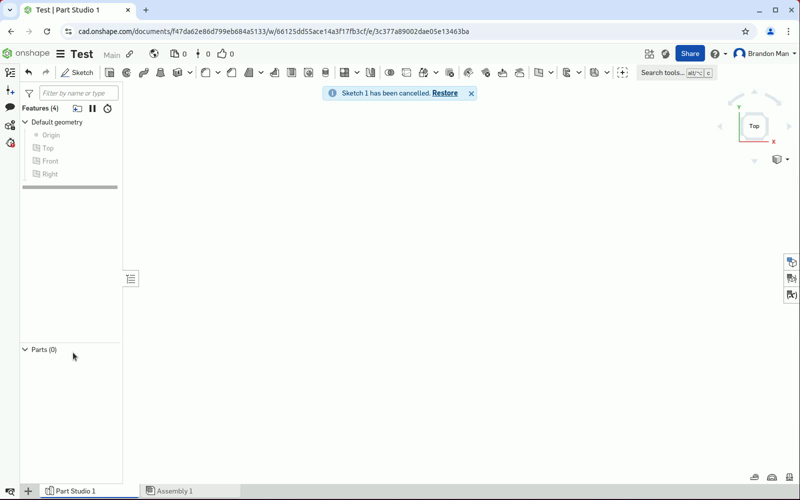
key(space)
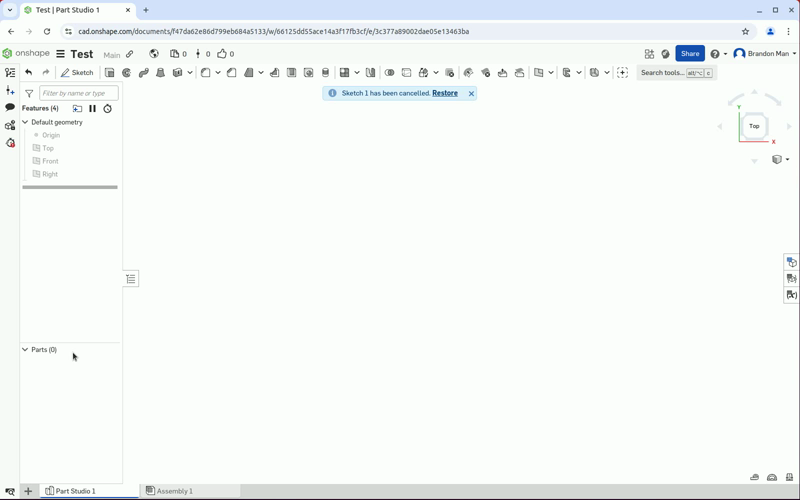
key_down(shift)
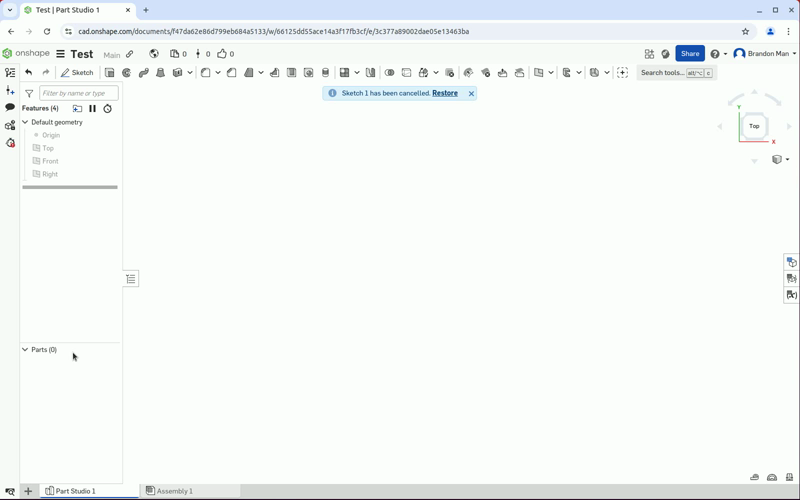
key(up)
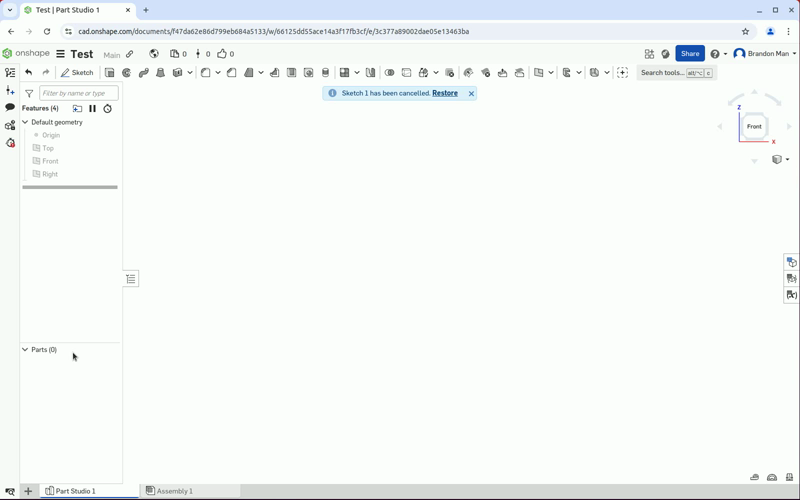
key_up(shift)
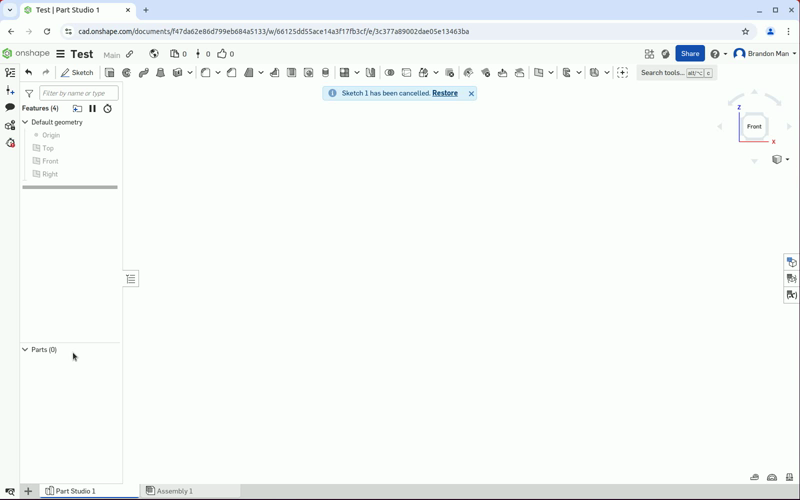
mouse_move(73, 352)
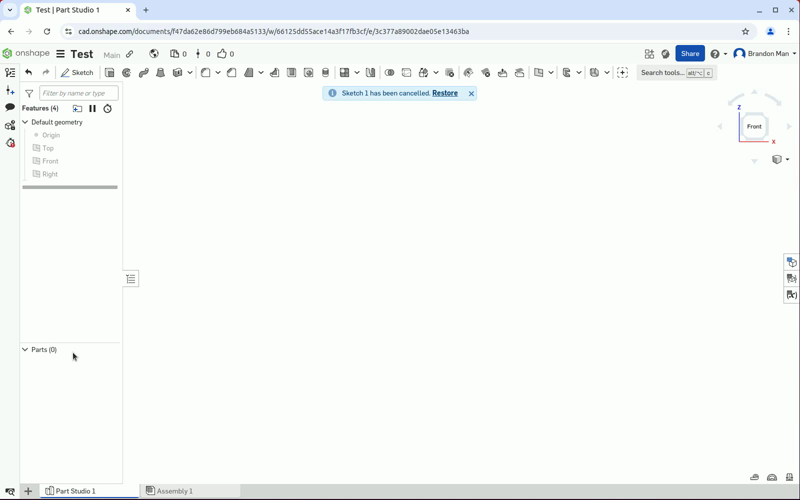
key(shift+y)
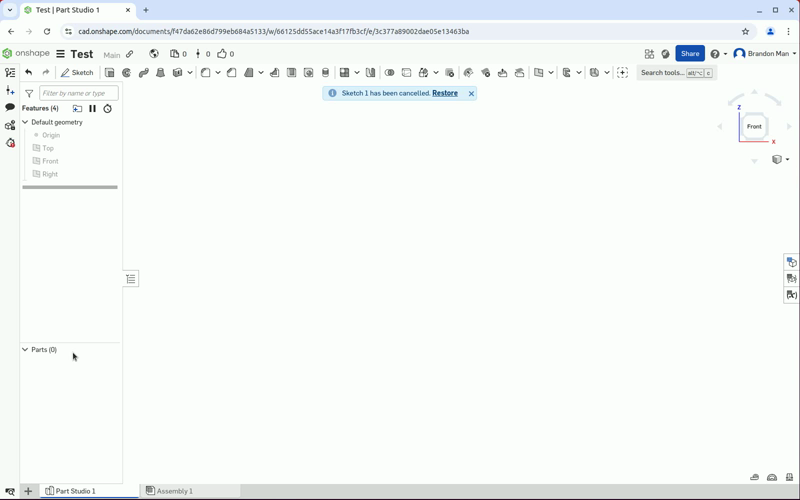
key(shift+s)
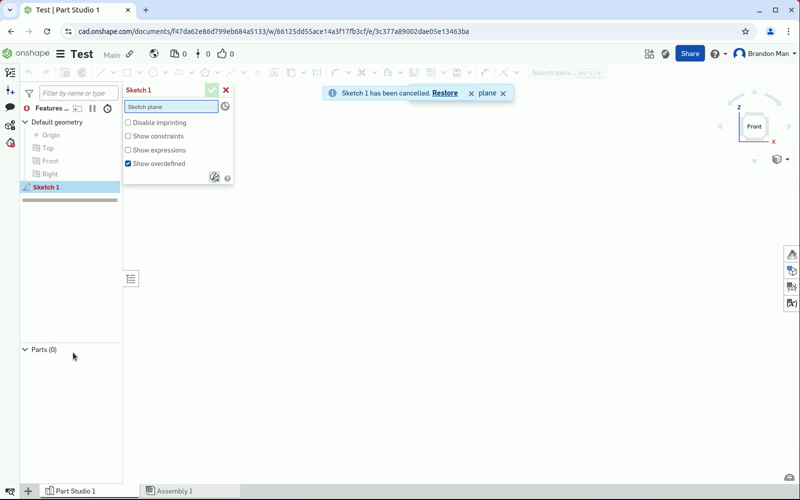
mouse_move(73, 163)
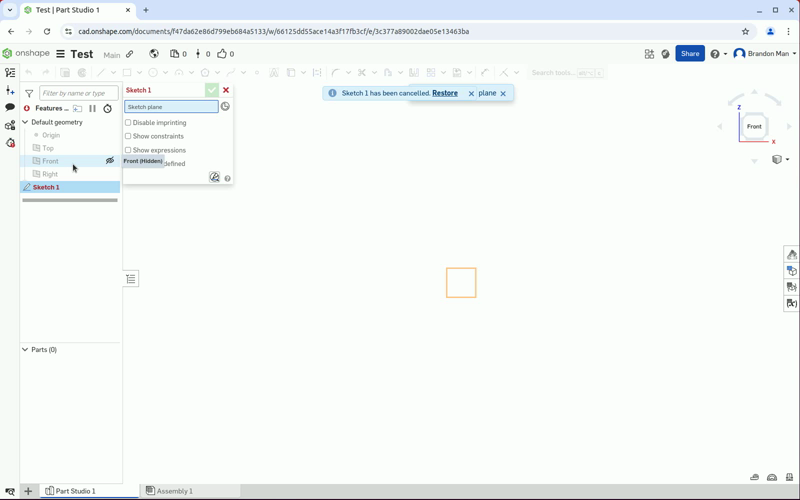
click(73, 163)
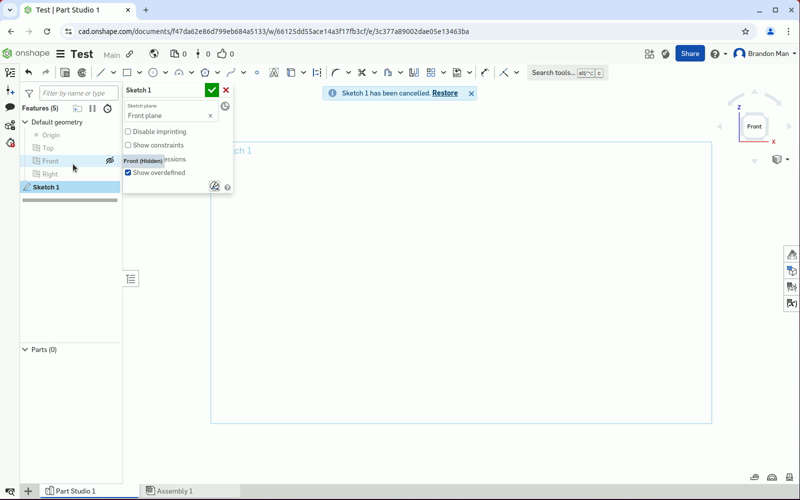
mouse_move(73, 352)
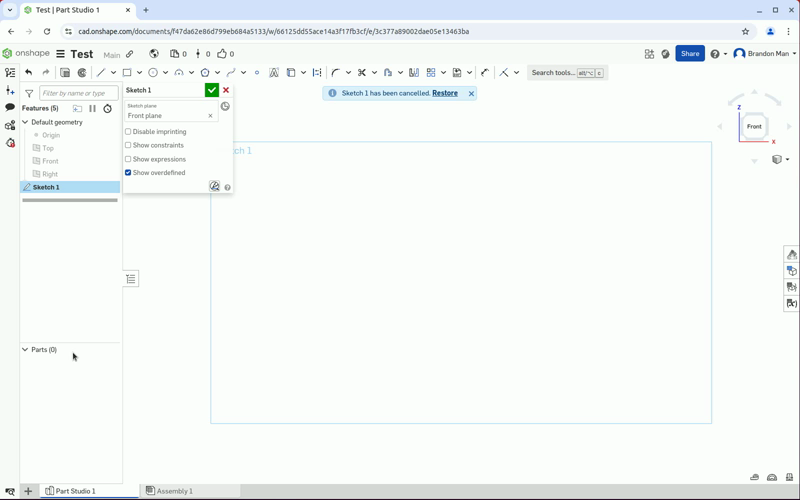
key(y)
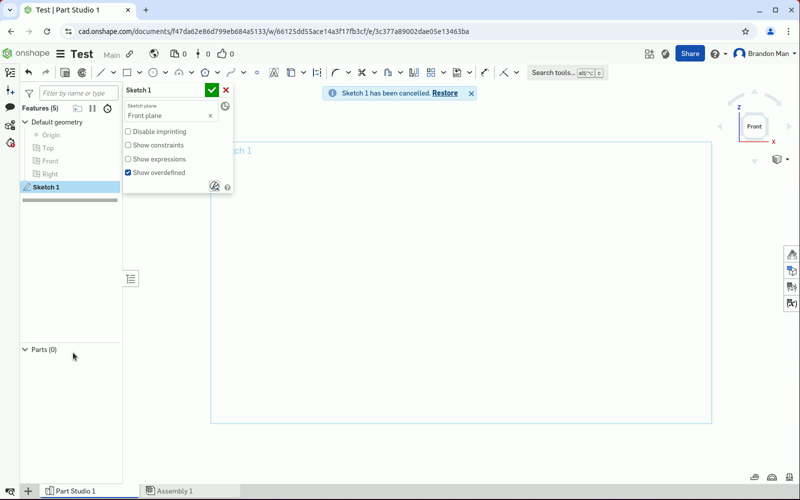
key(l)
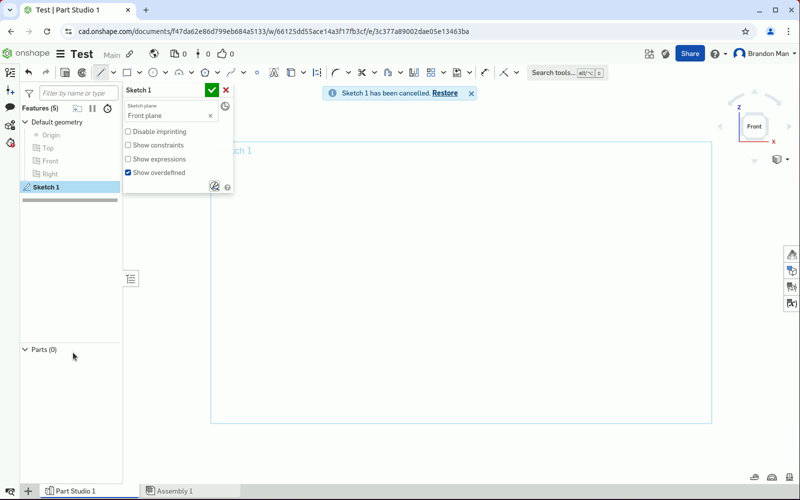
key_down(shift)
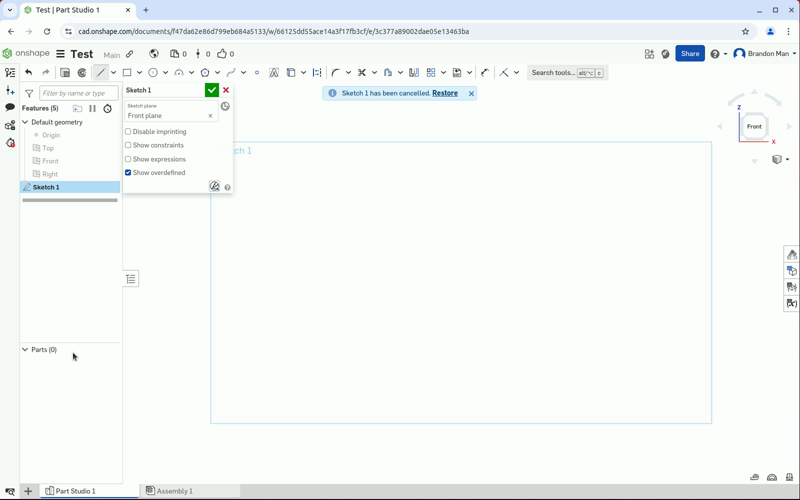
mouse_move(404, 395)
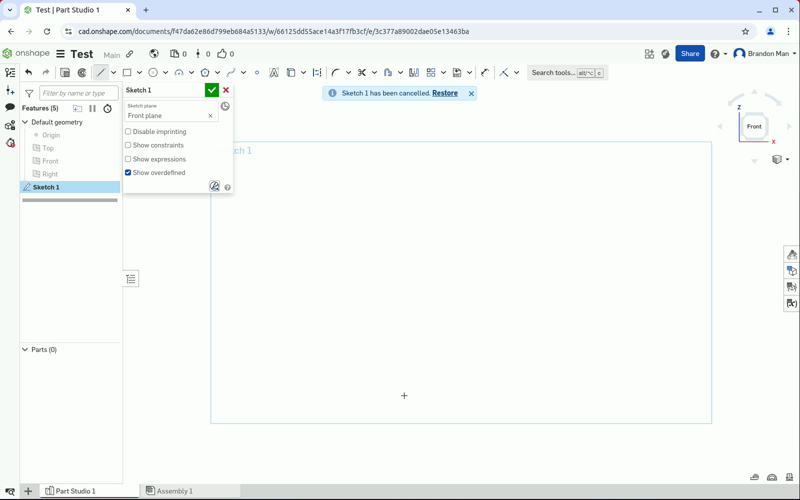
click(404, 395)
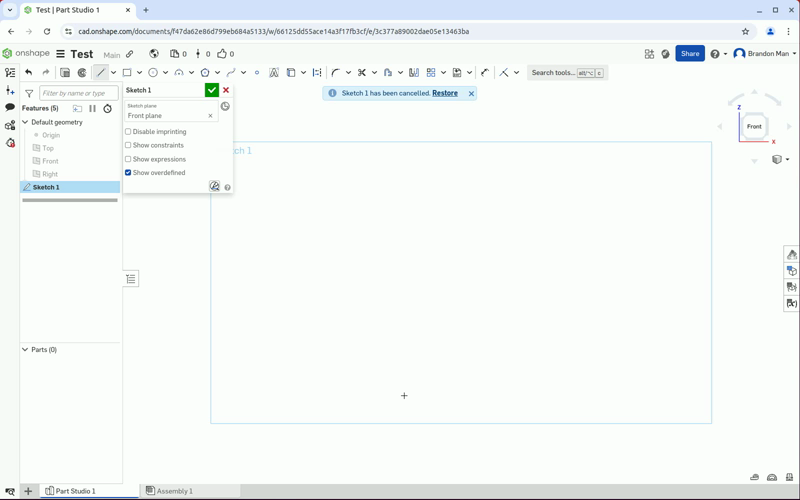
key_up(shift)
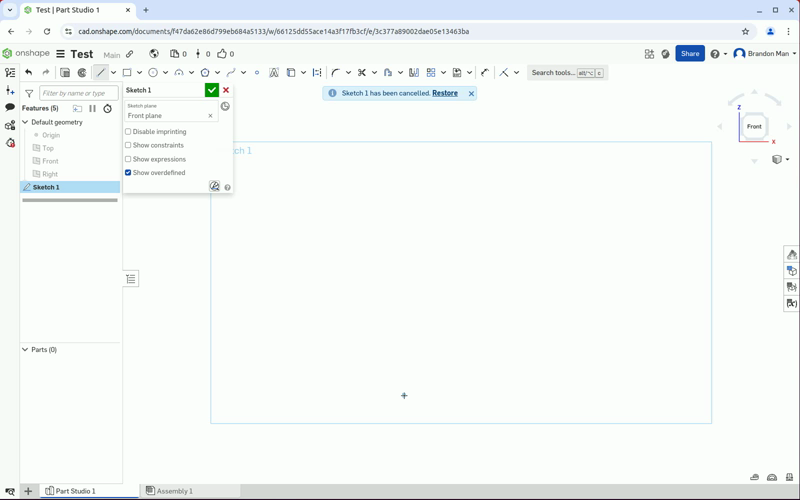
key_down(shift)
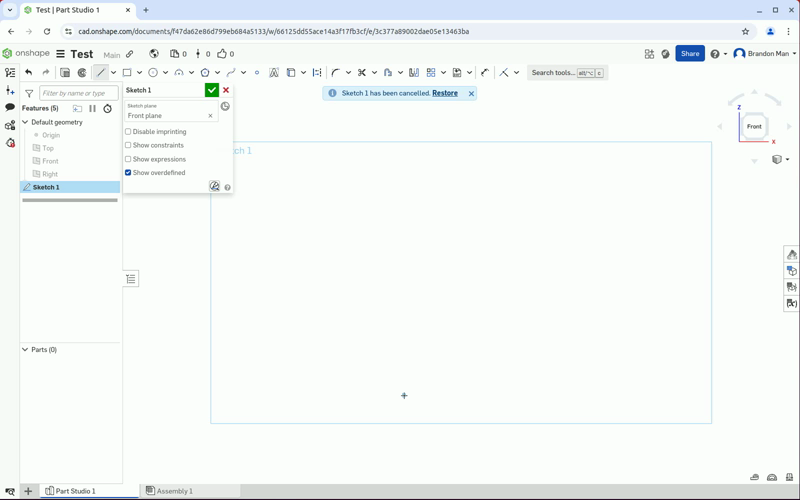
mouse_move(516, 395)
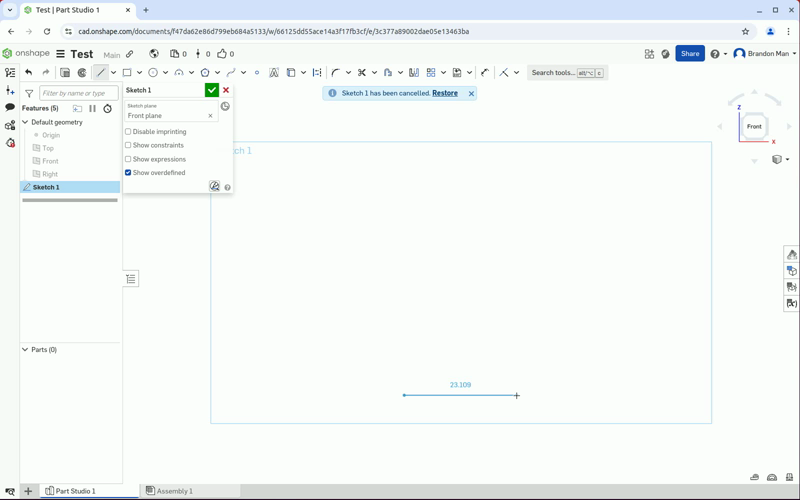
click(516, 395)
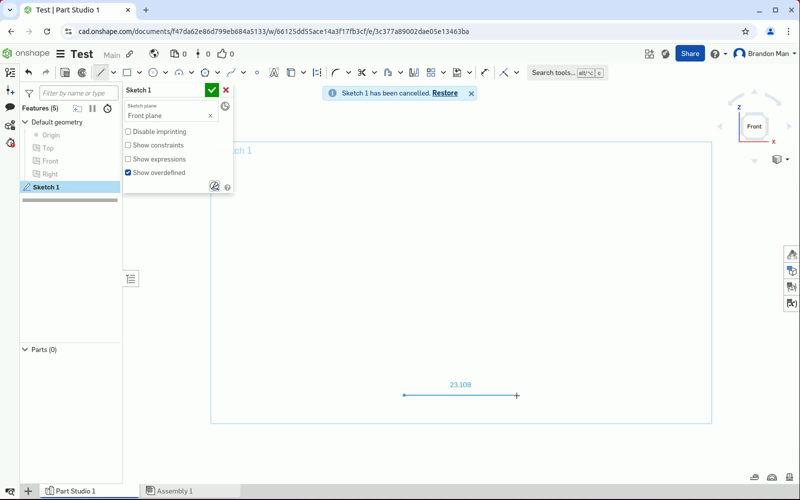
key_up(shift)
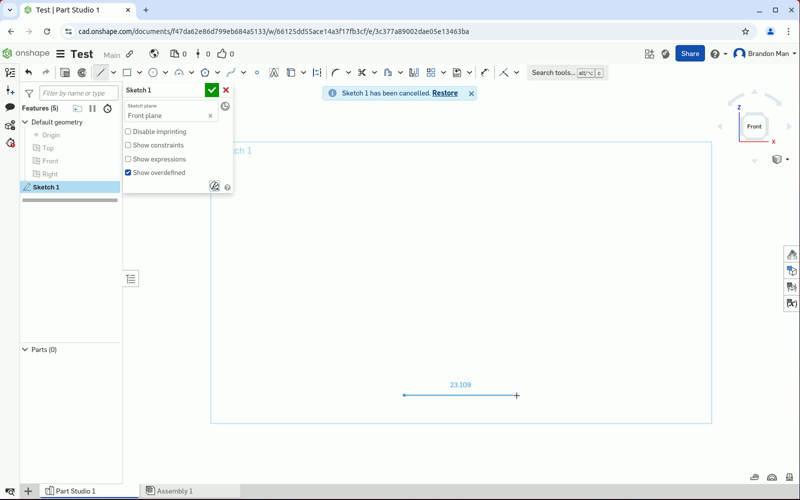
key_down(shift)
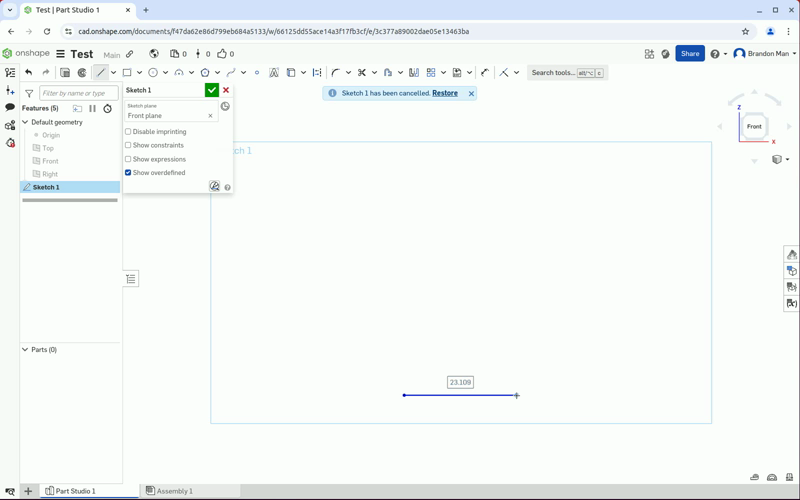
mouse_move(516, 282)
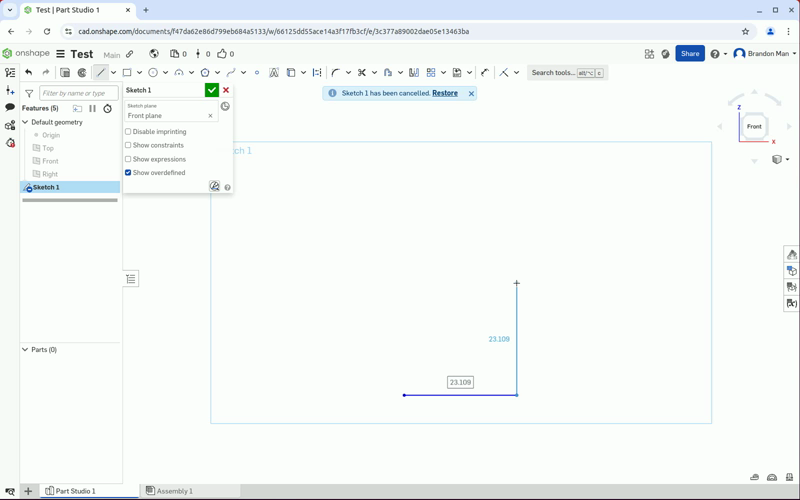
click(516, 282)
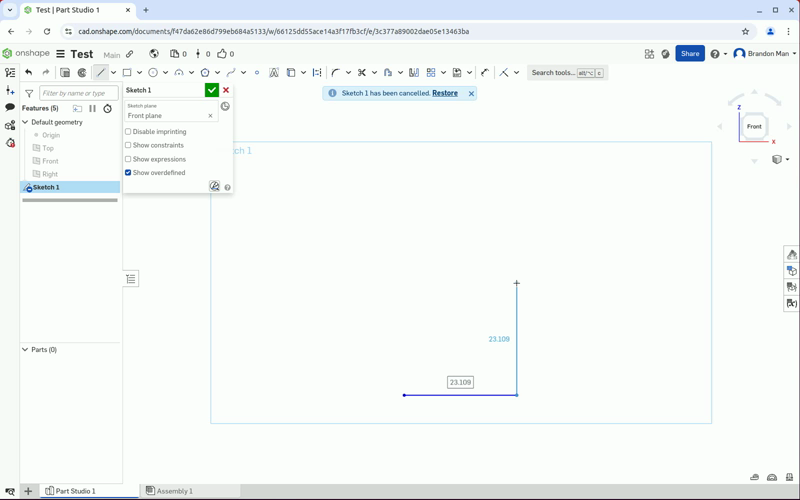
key_up(shift)
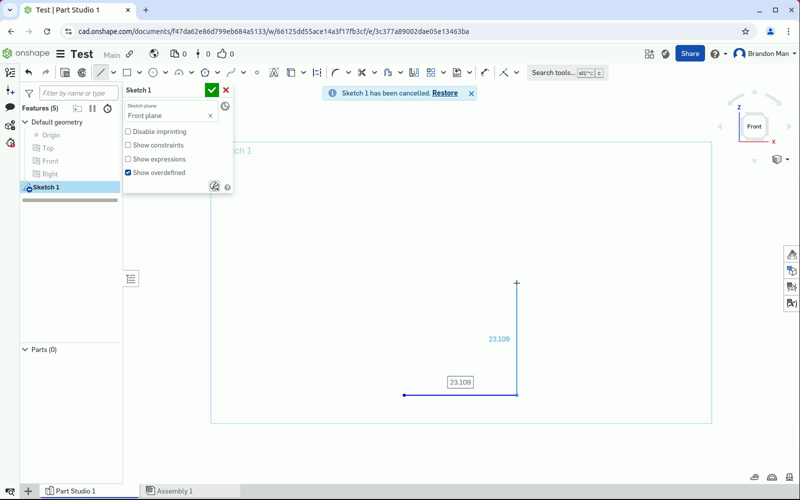
key(esc)
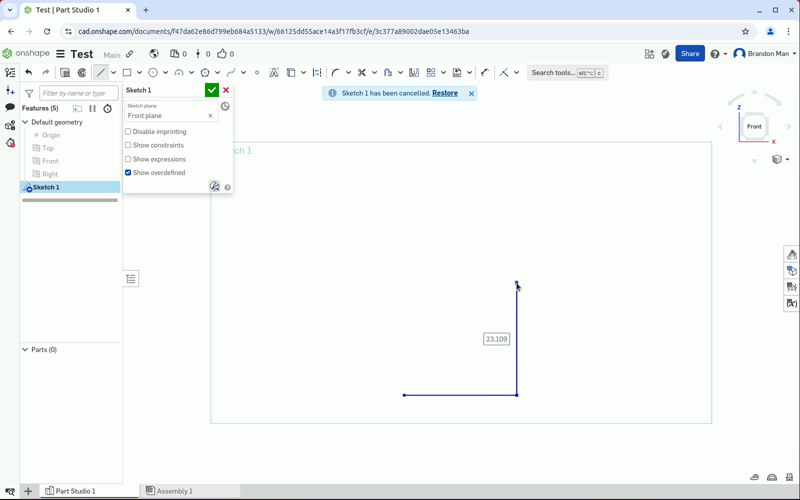
key(a)
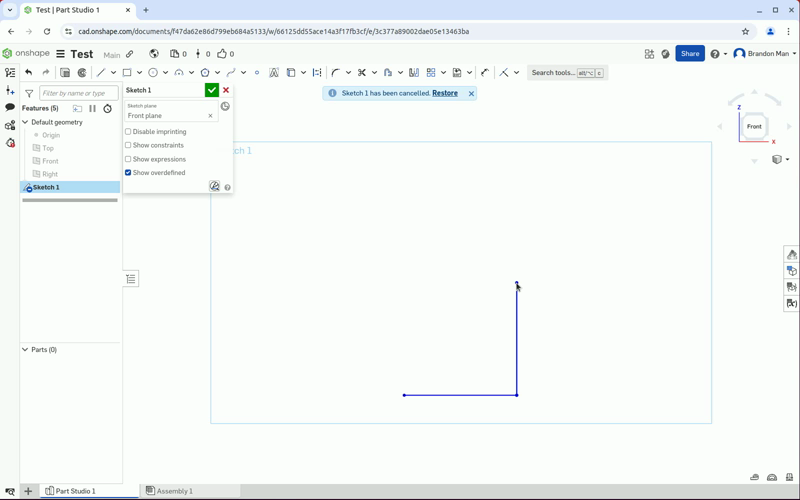
mouse_move(516, 282)
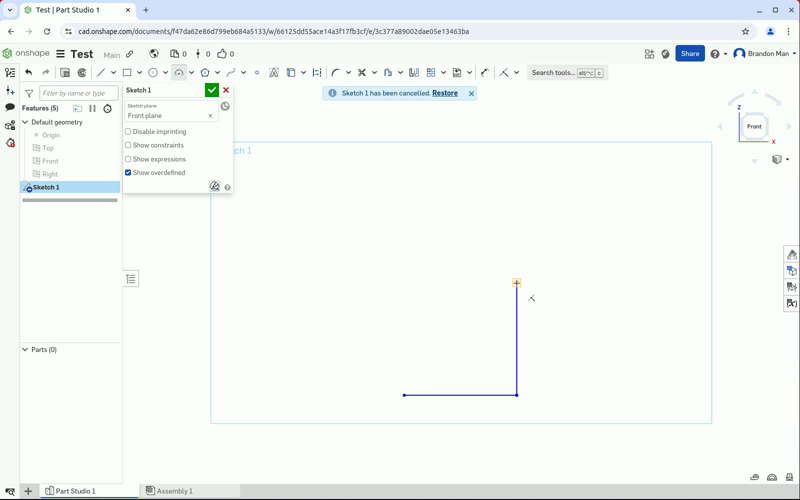
click(516, 282)
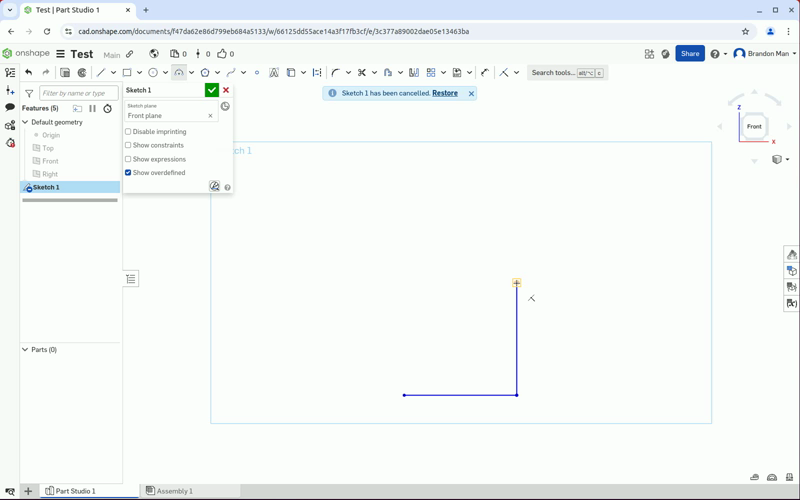
key_down(shift)
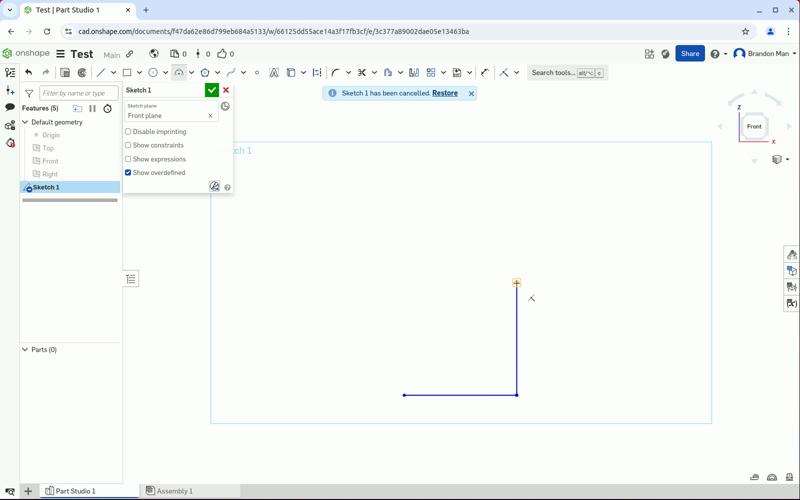
mouse_move(404, 282)
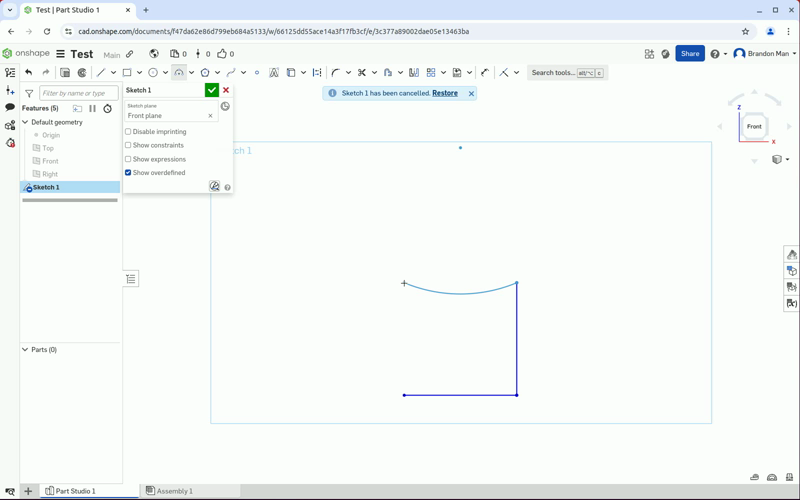
click(404, 282)
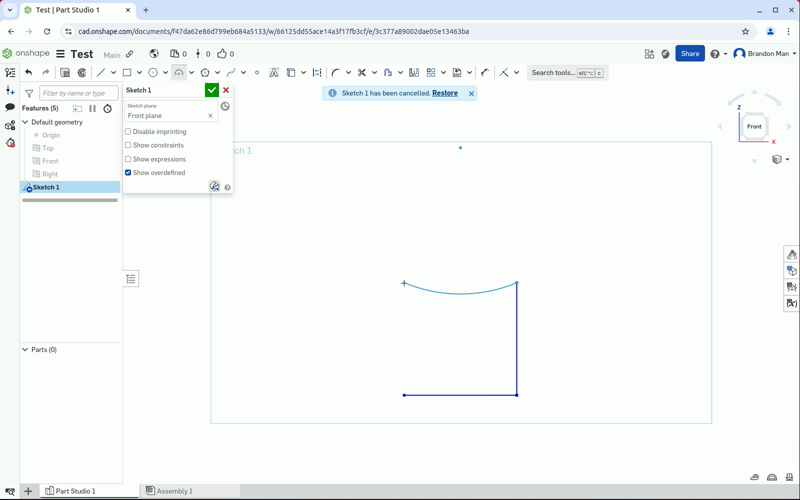
mouse_move(460, 339)
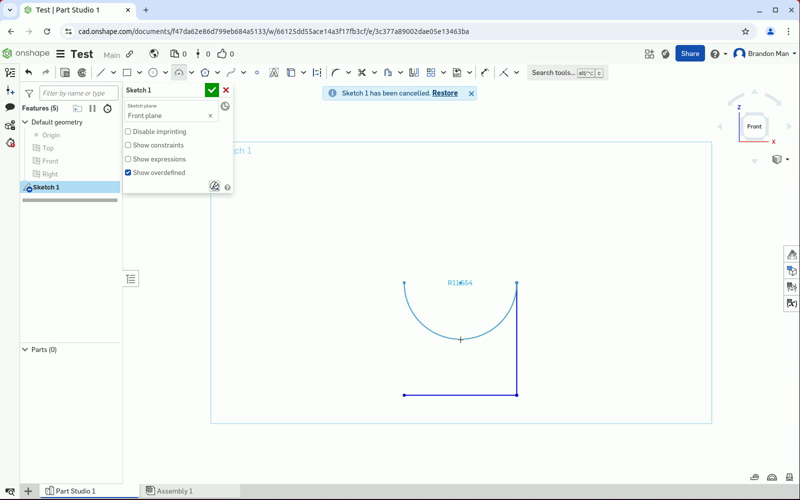
click(460, 339)
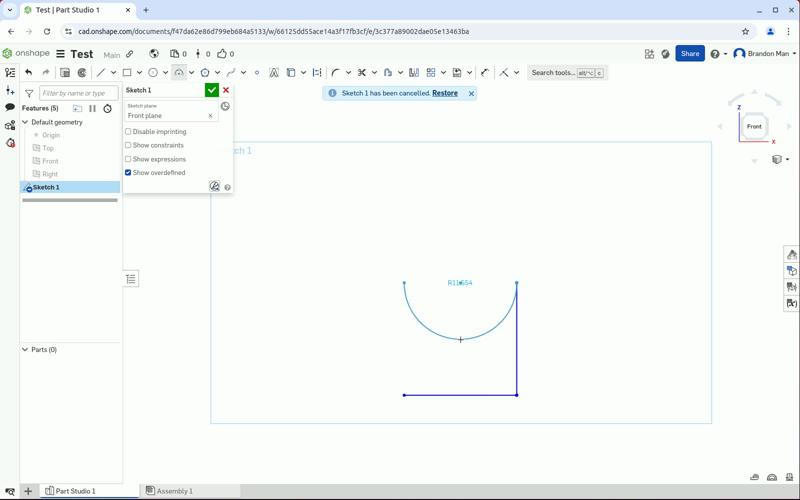
key_up(shift)
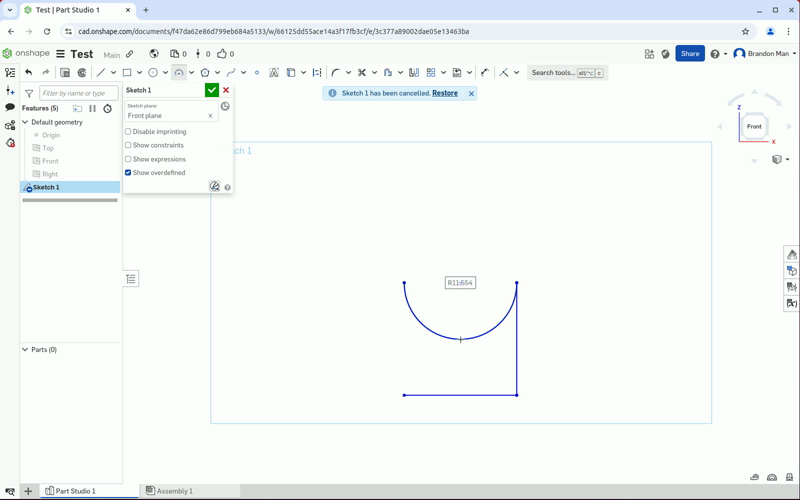
key(esc)
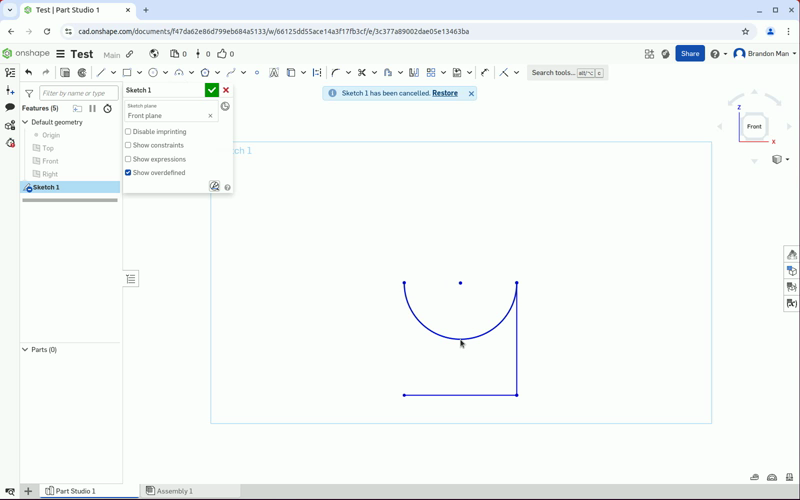
key(l)
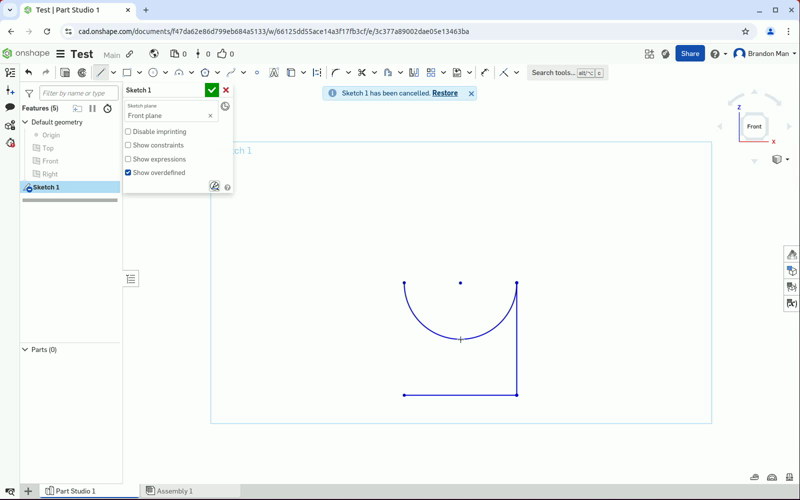
mouse_move(404, 282)
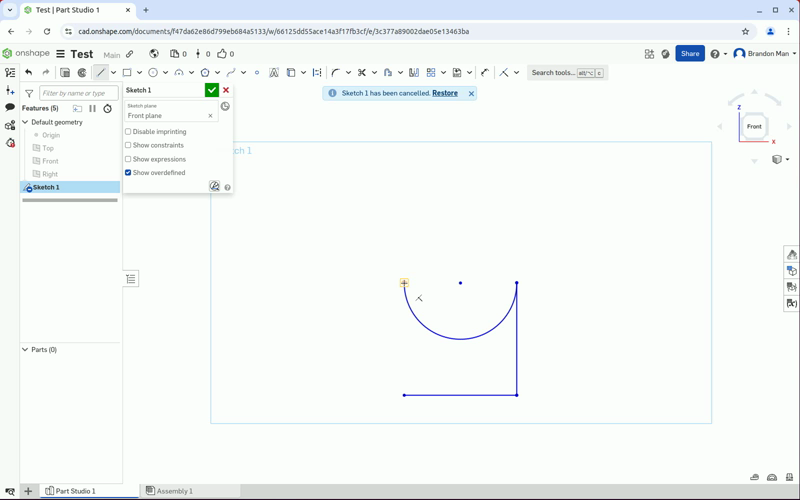
click(404, 282)
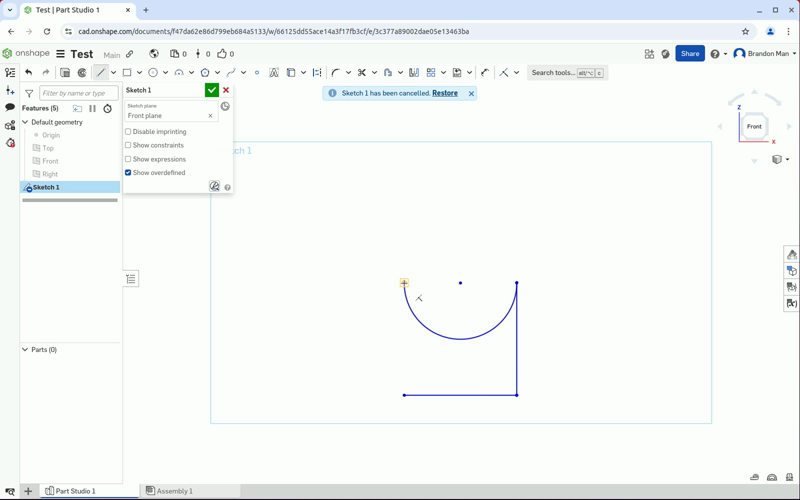
key_down(shift)
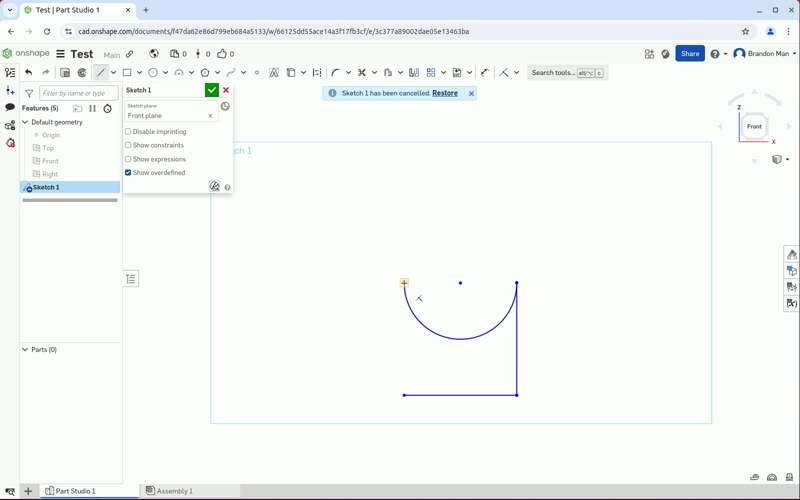
mouse_move(404, 395)
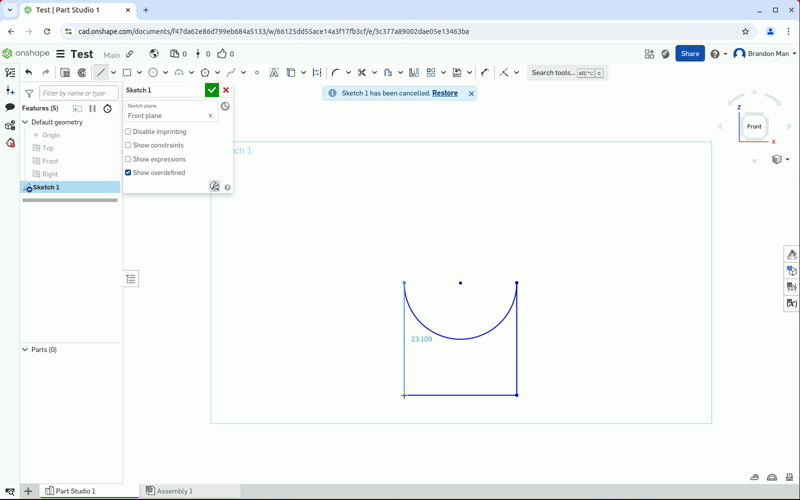
key_up(shift)
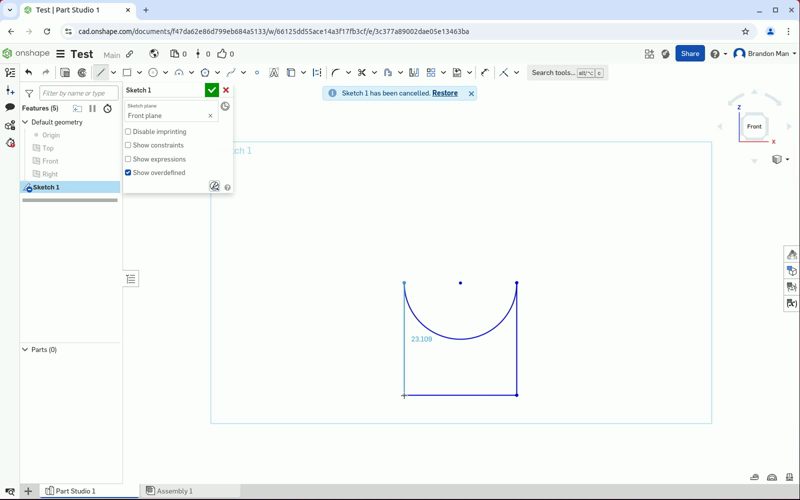
click(404, 395)
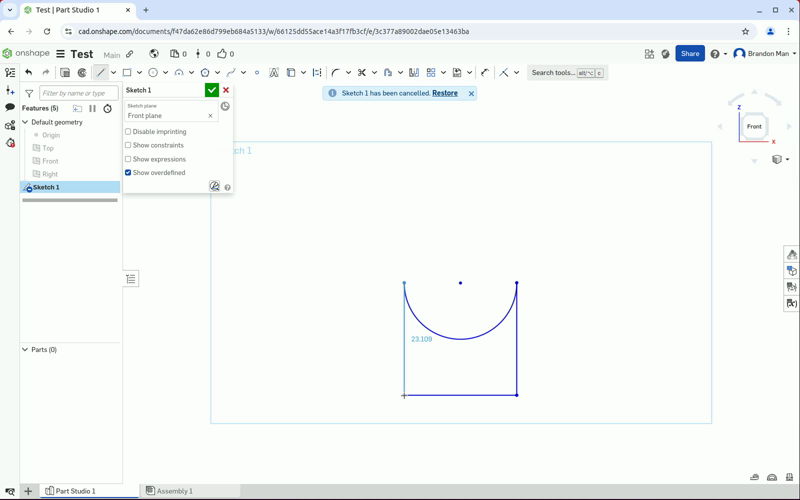
key(esc)
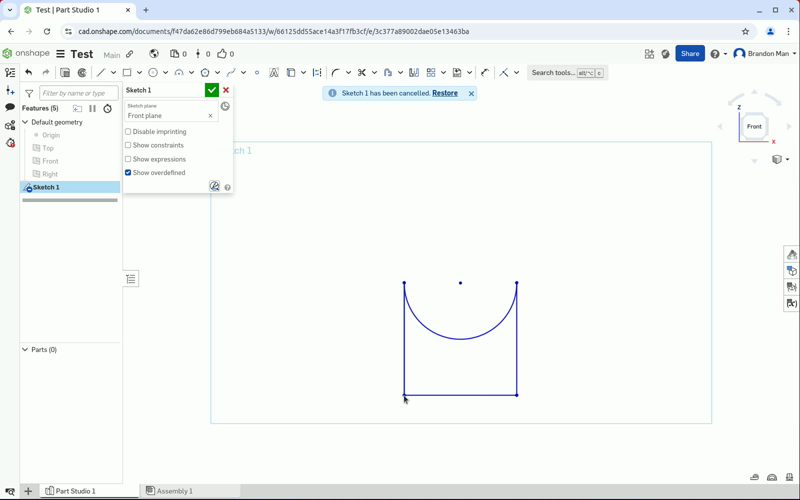
mouse_move(458, 358)
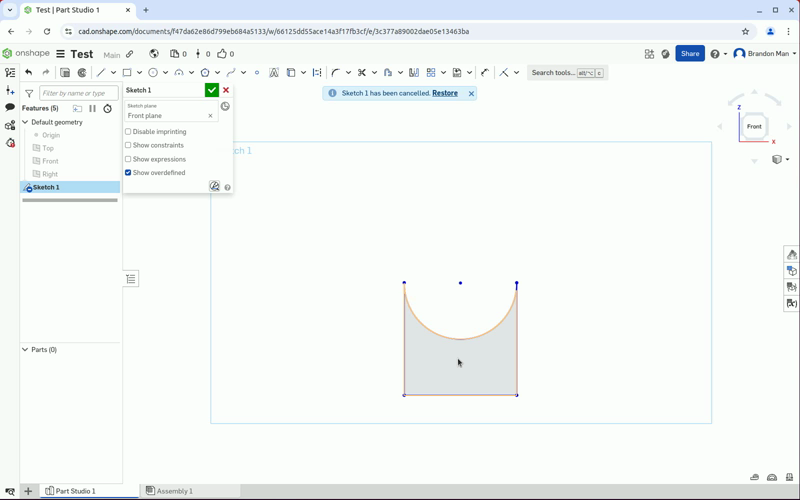
scroll(6)
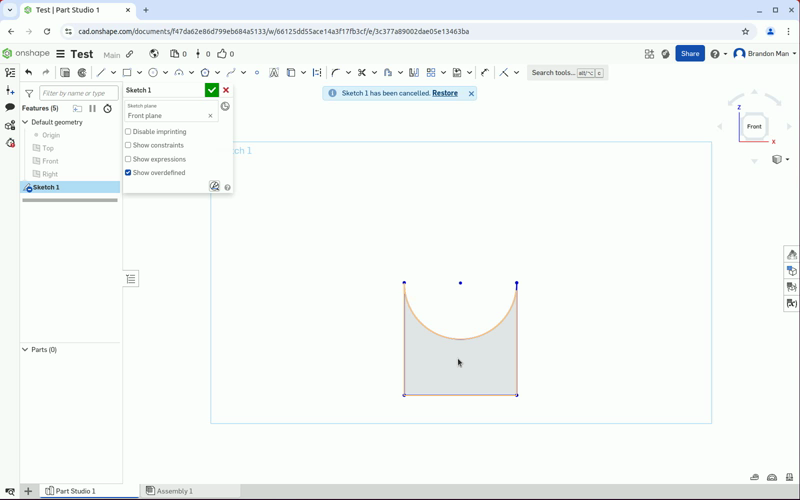
scroll(6)
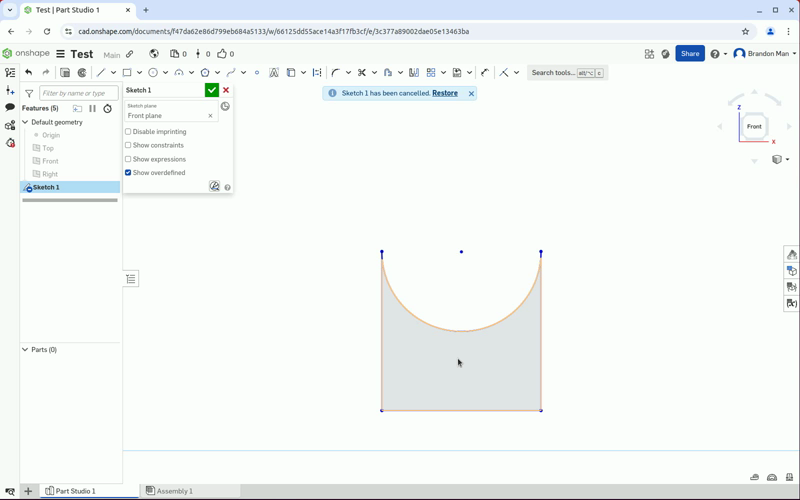
scroll(6)
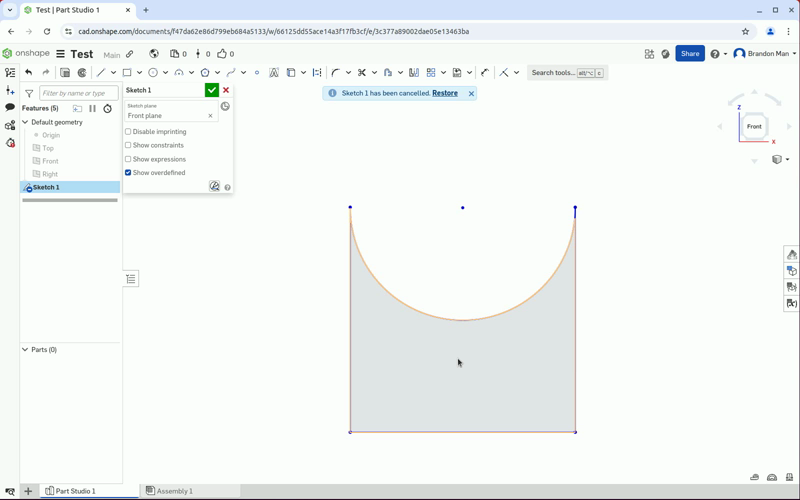
scroll(6)
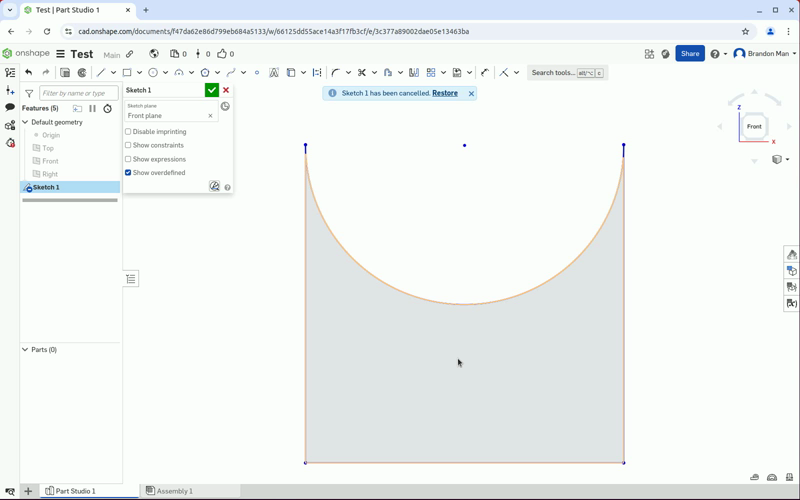
scroll(6)
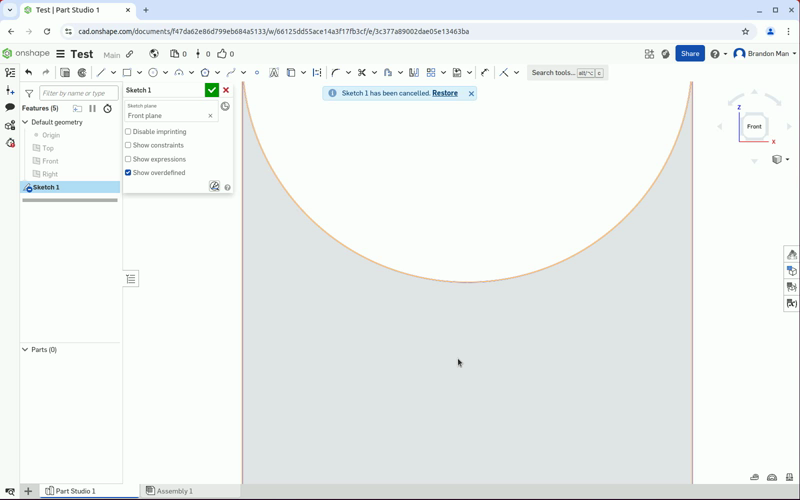
scroll(6)
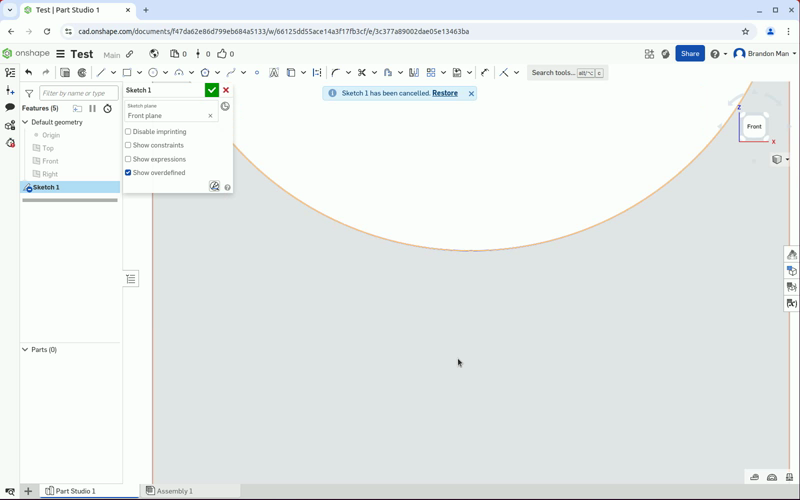
scroll(6)
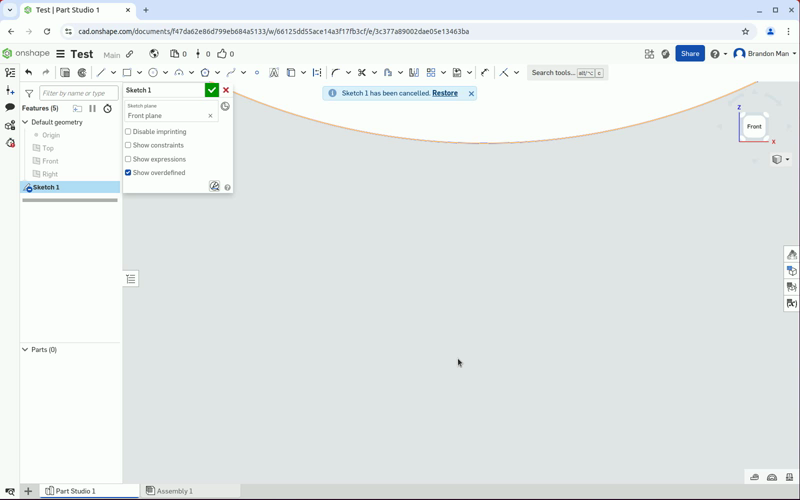
click(458, 358)
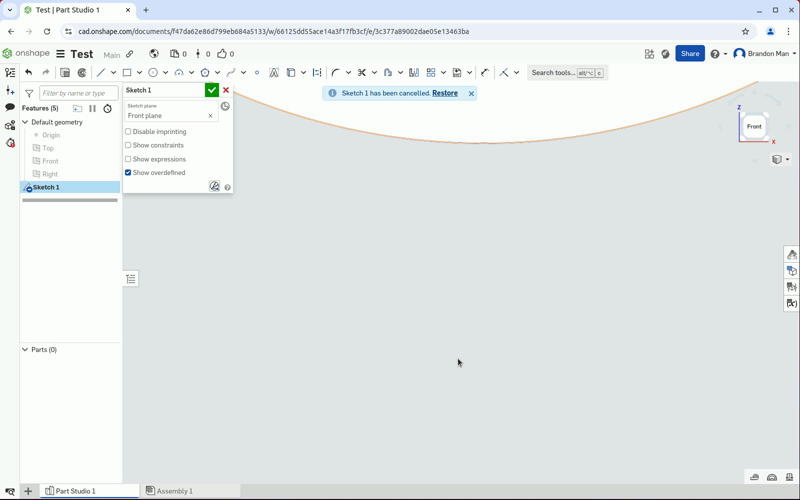
scroll(-6)
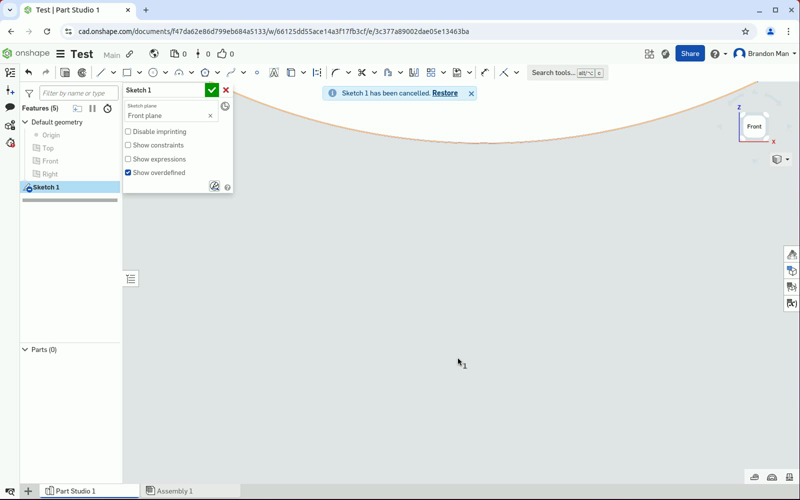
scroll(-6)
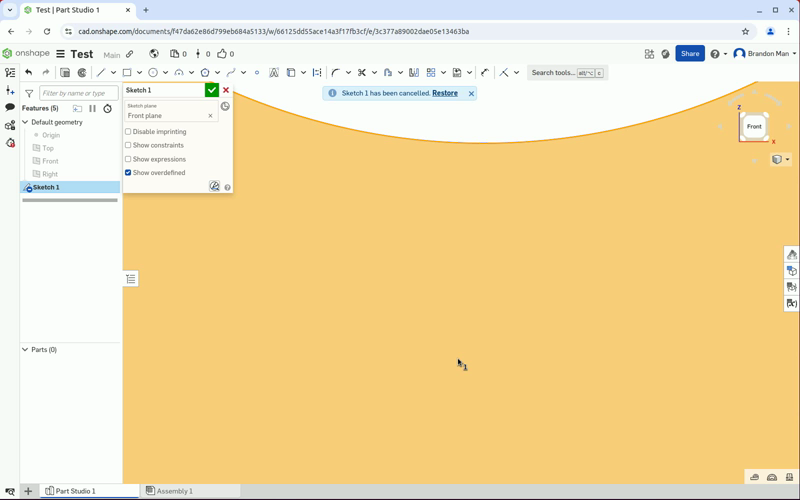
scroll(-6)
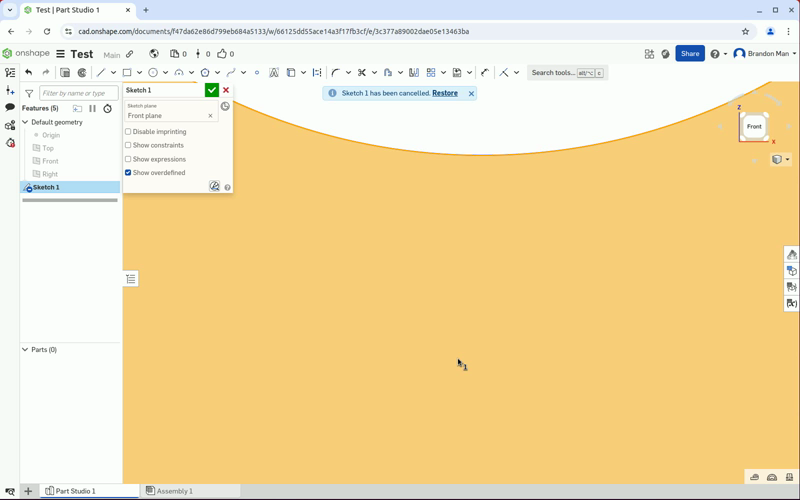
scroll(-6)
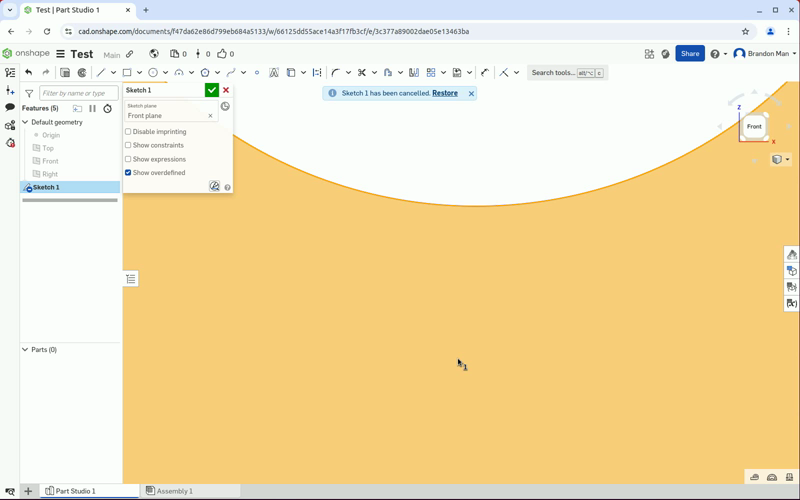
scroll(-6)
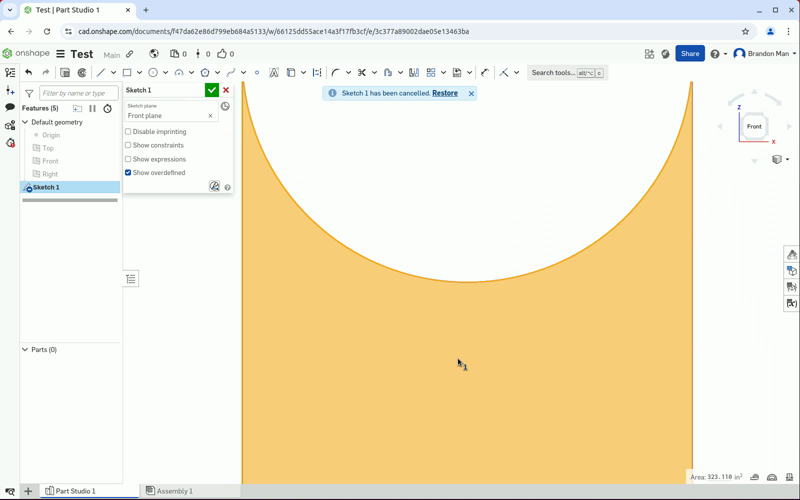
scroll(-6)
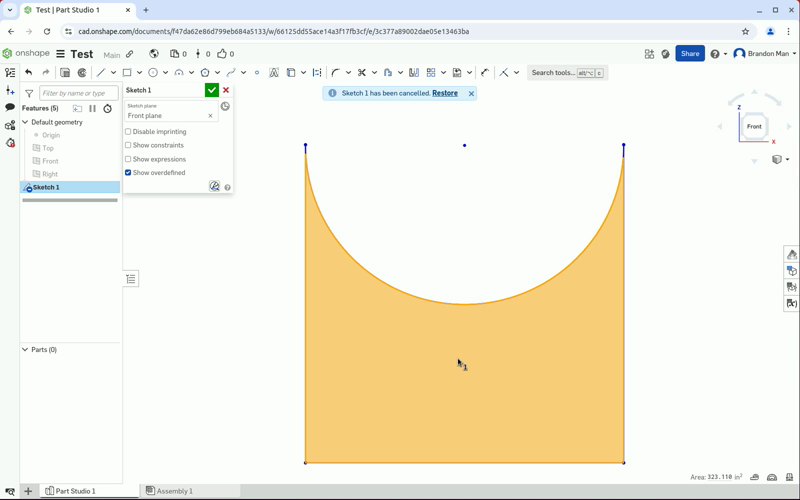
scroll(-6)
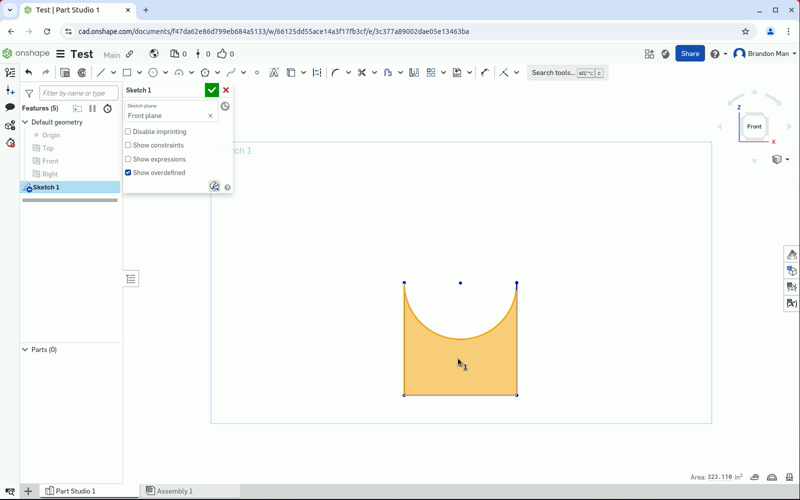
mouse_move(73, 352)
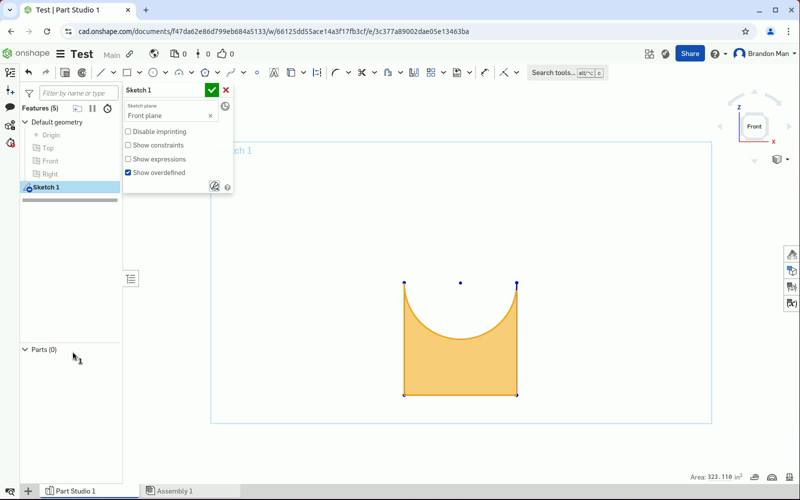
key(shift+y)
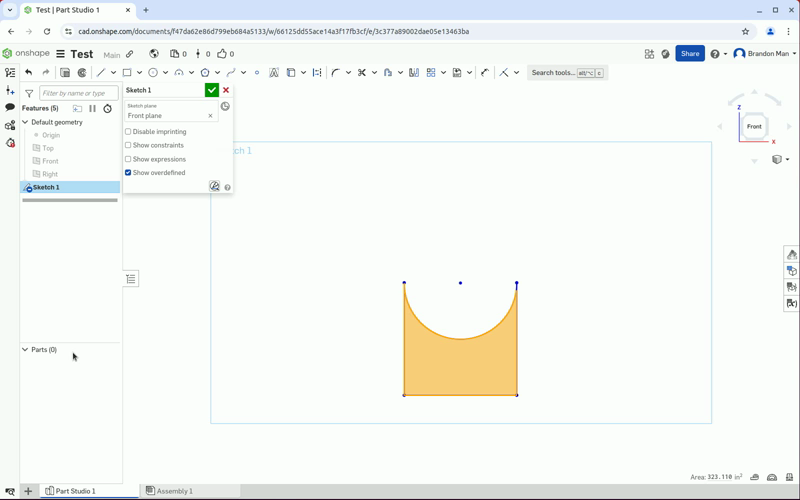
key(shift+e)
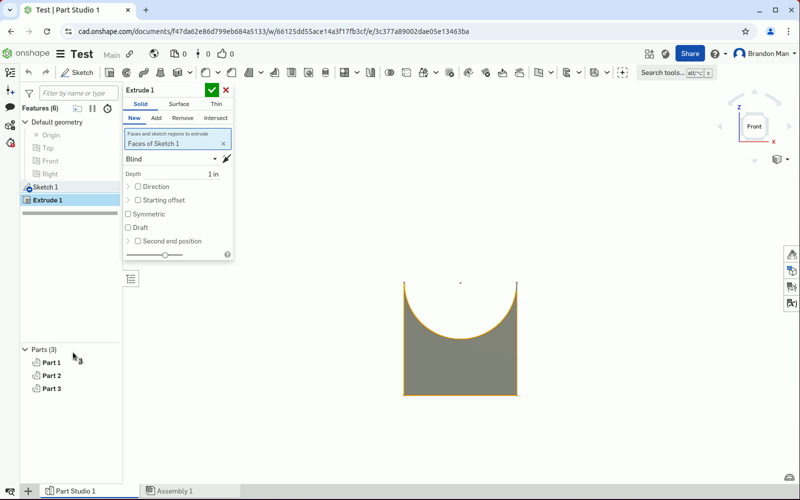
mouse_move(143, 106)
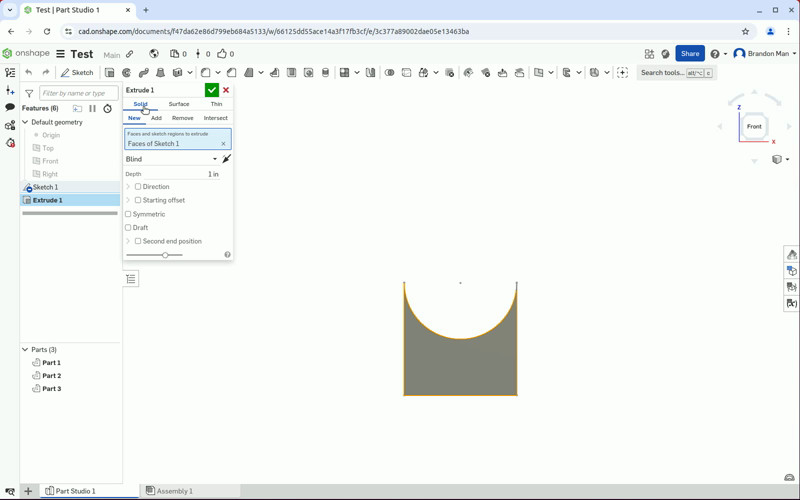
click(143, 106)
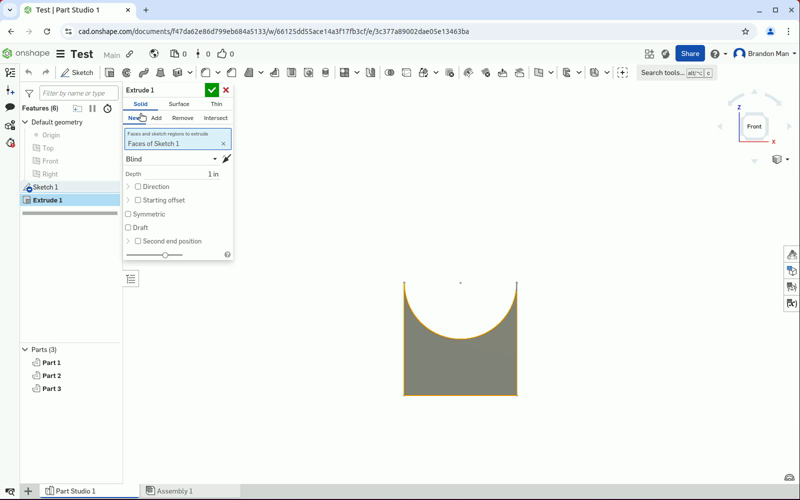
mouse_move(137, 120)
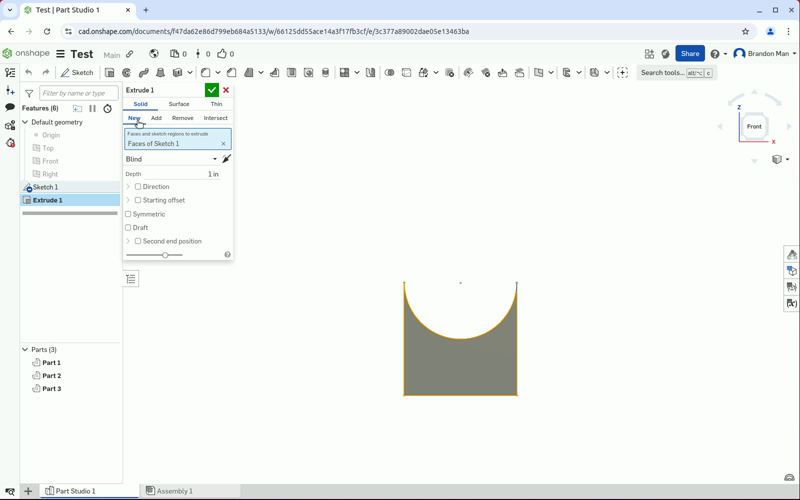
click(137, 120)
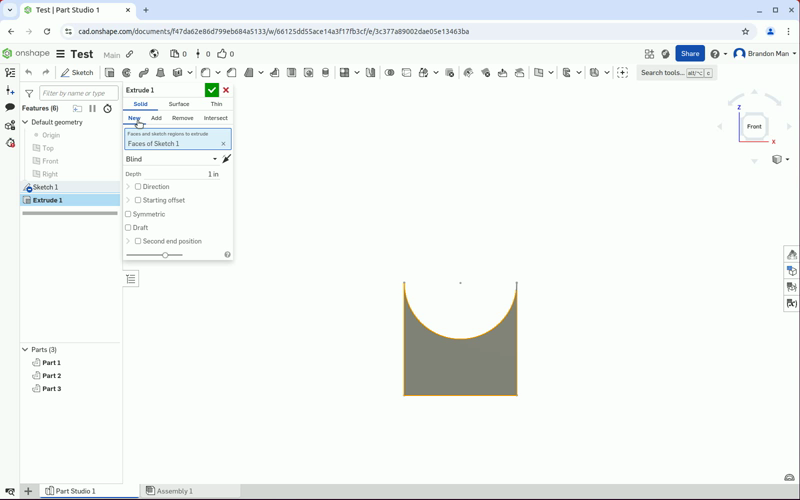
key(tab, 4)
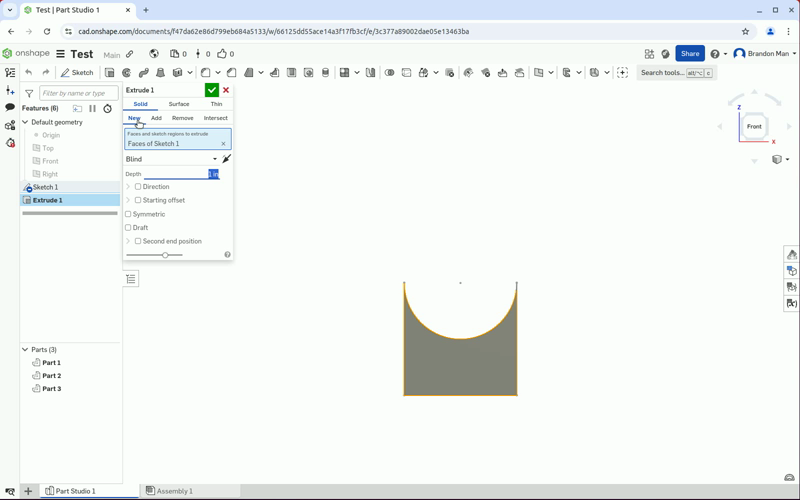
text(6.74)
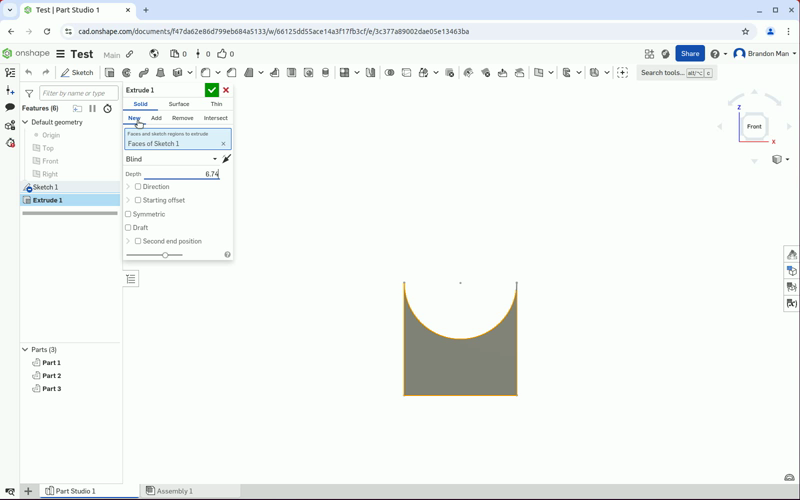
key(tab, 3)
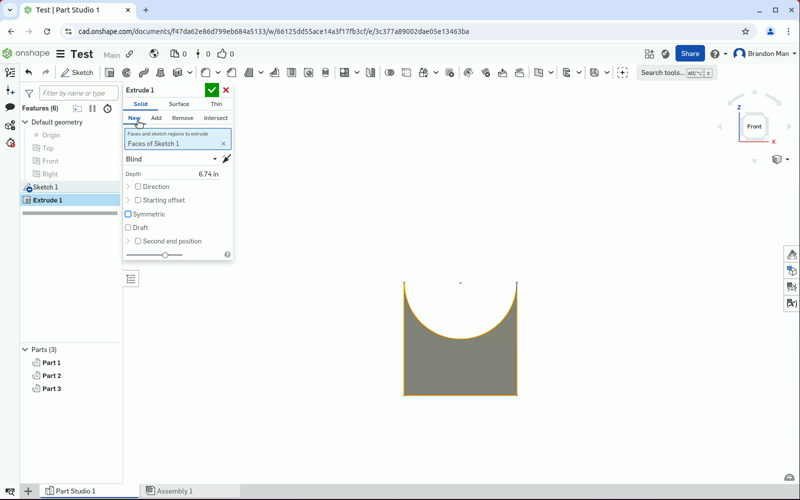
key(space)
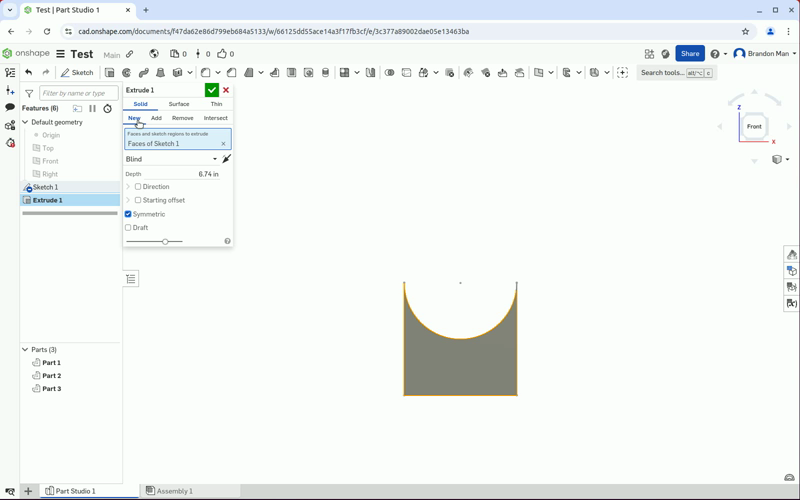
key(enter)
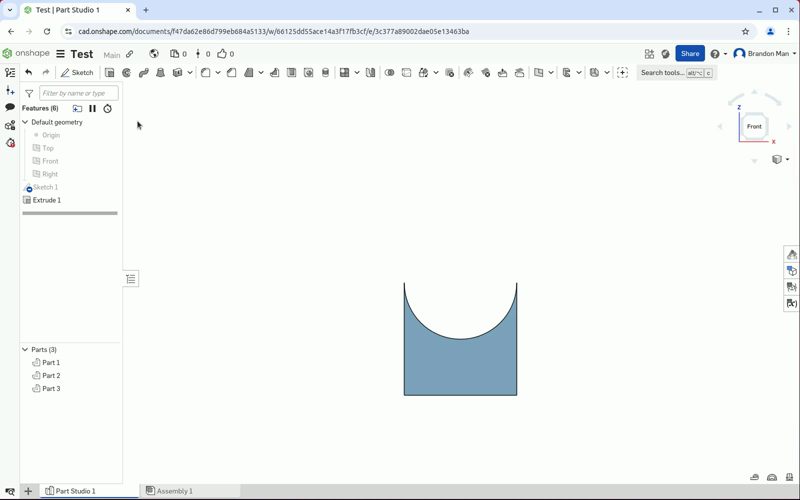
key(shift+h)
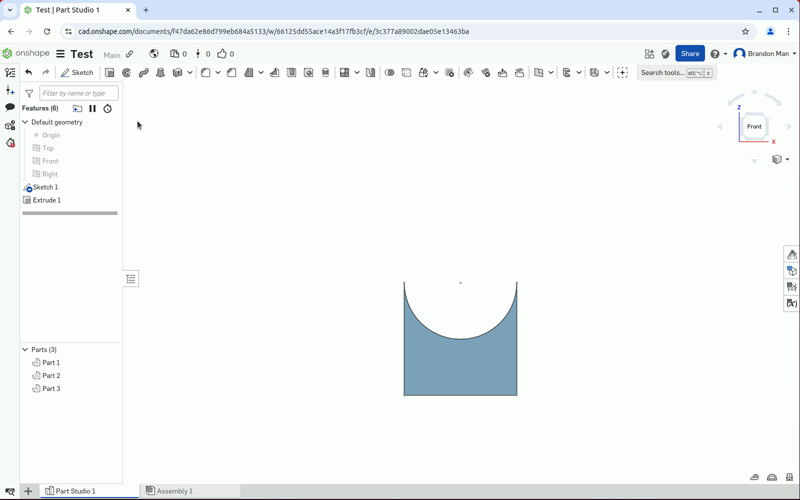
key(shift+h)
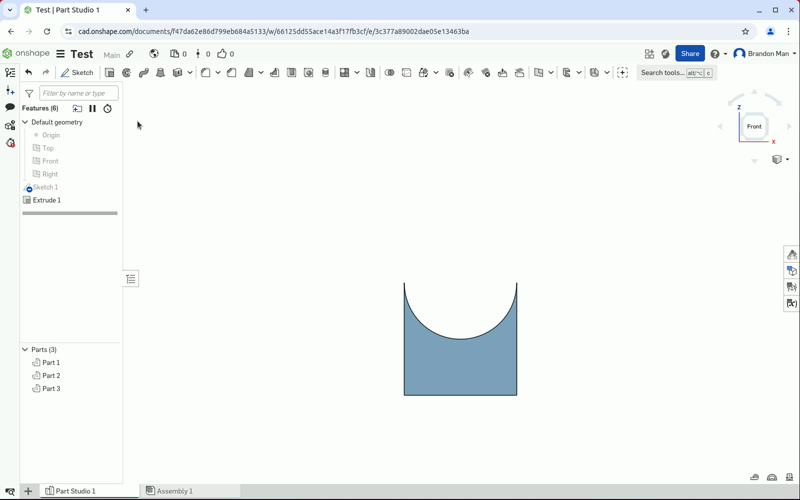
mouse_move(73, 189)
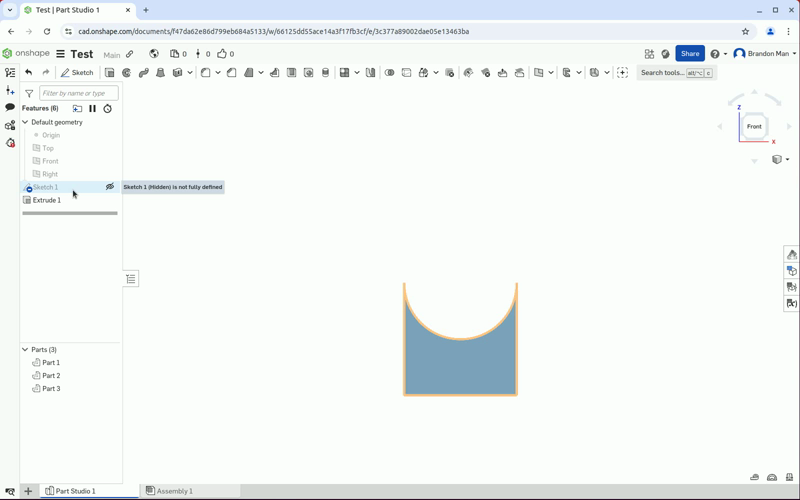
click(73, 189)
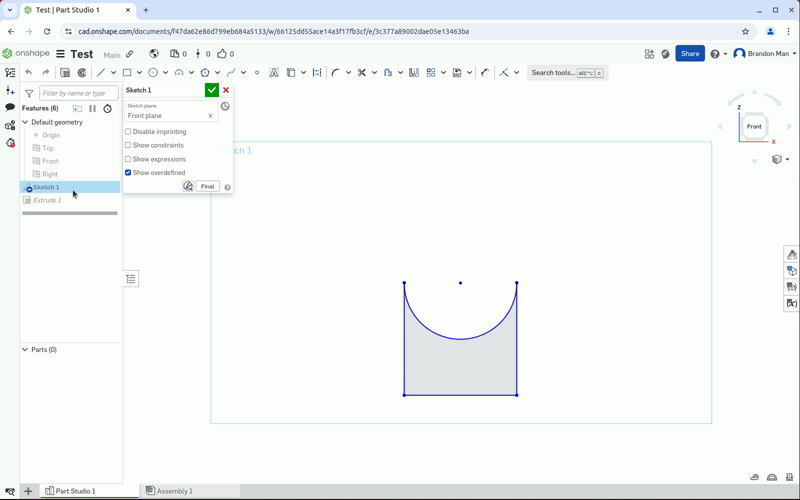
mouse_move(229, 92)
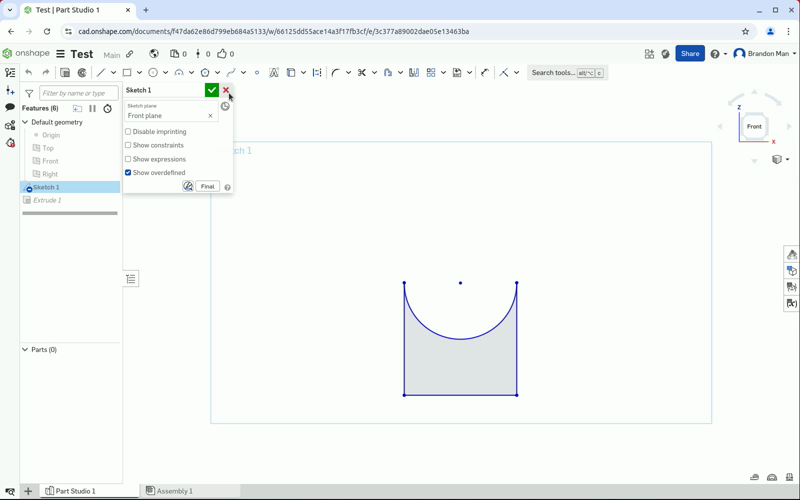
click(229, 92)
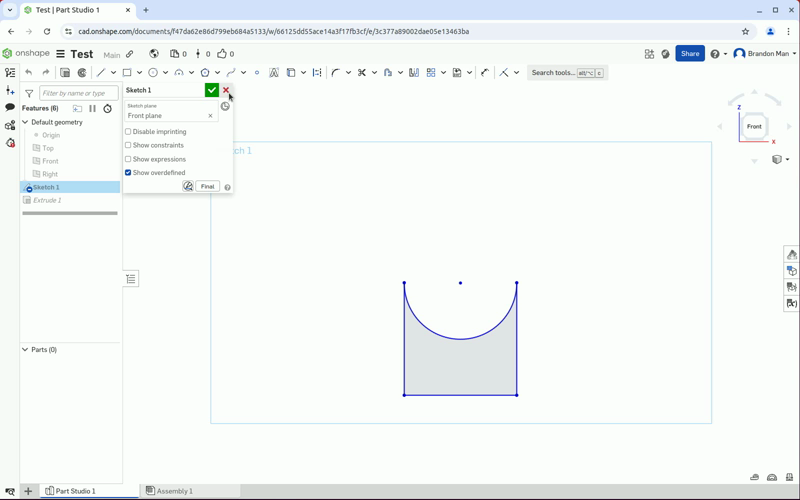
key(shift+s)
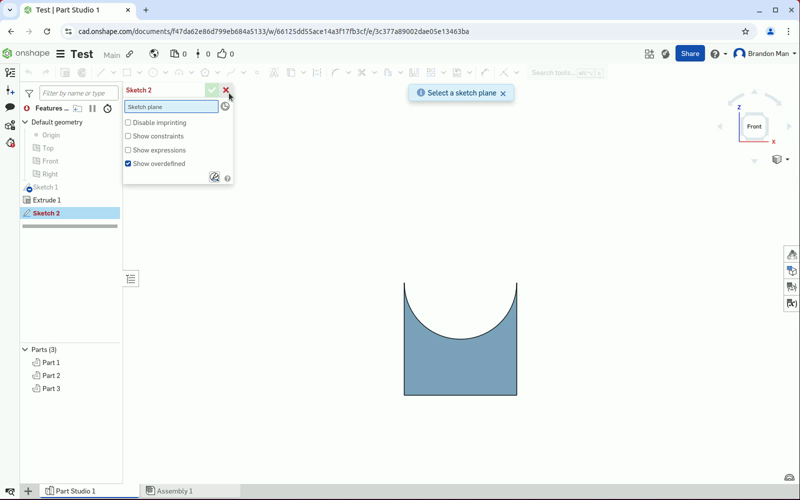
mouse_move(73, 163)
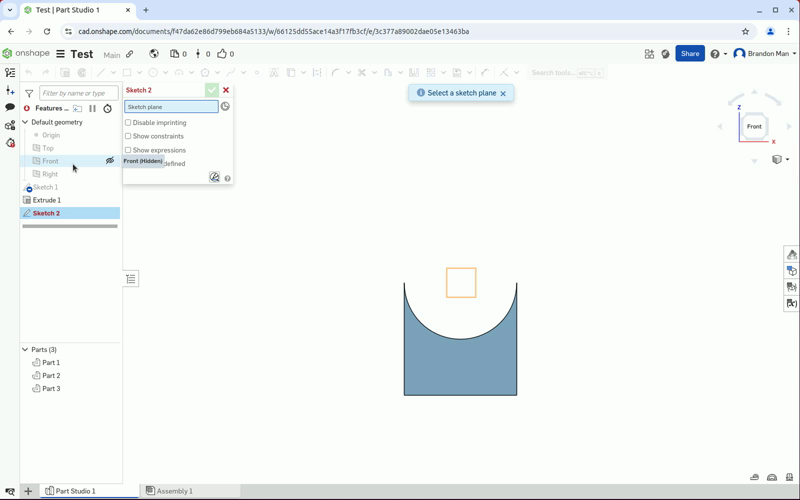
click(73, 163)
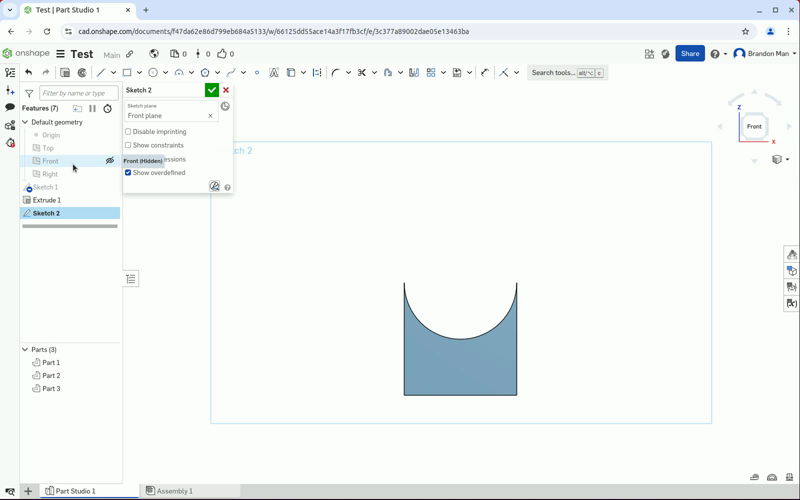
mouse_move(73, 352)
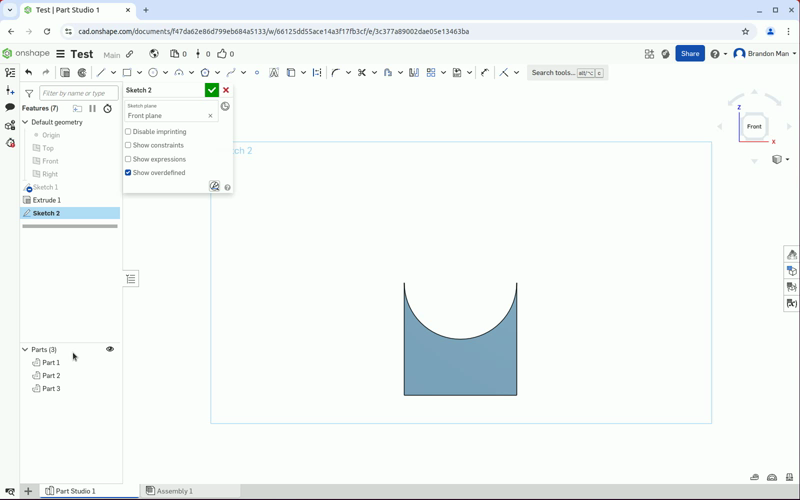
key(y)
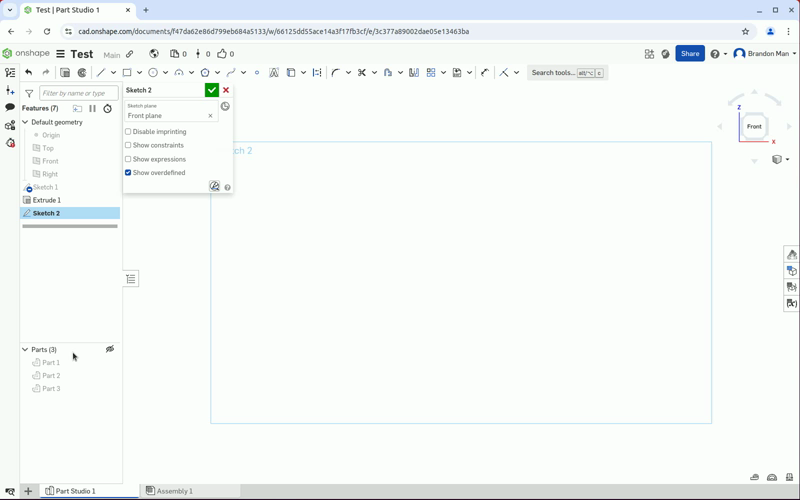
key(c)
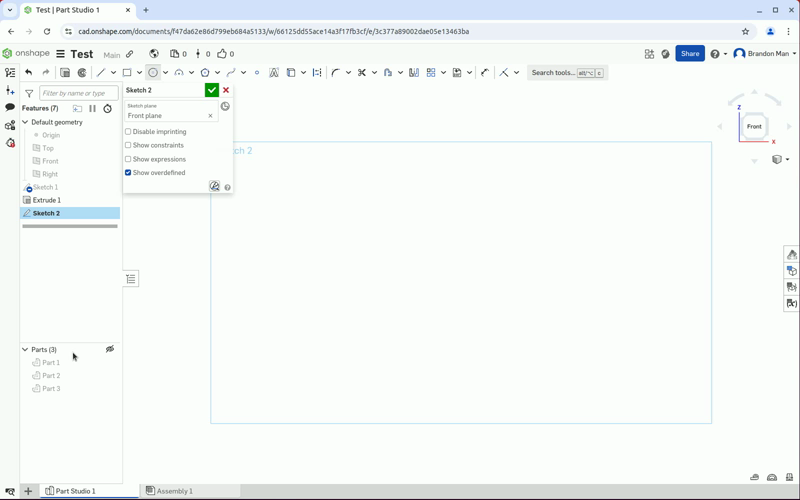
key_down(shift)
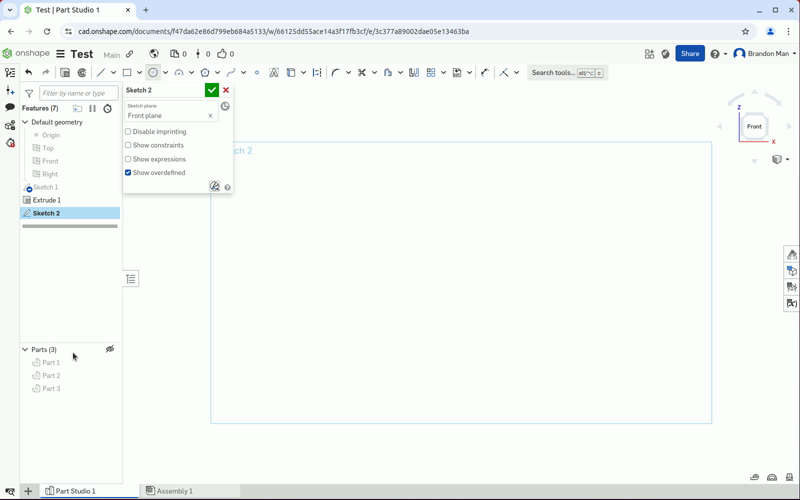
mouse_move(461, 282)
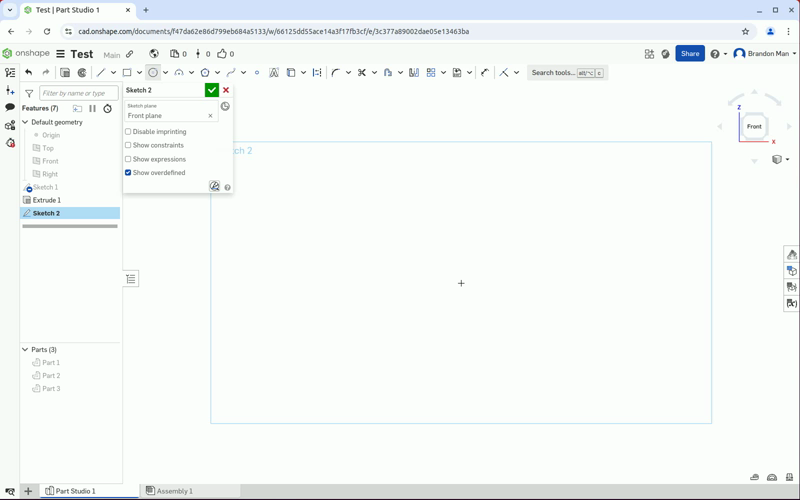
click(461, 282)
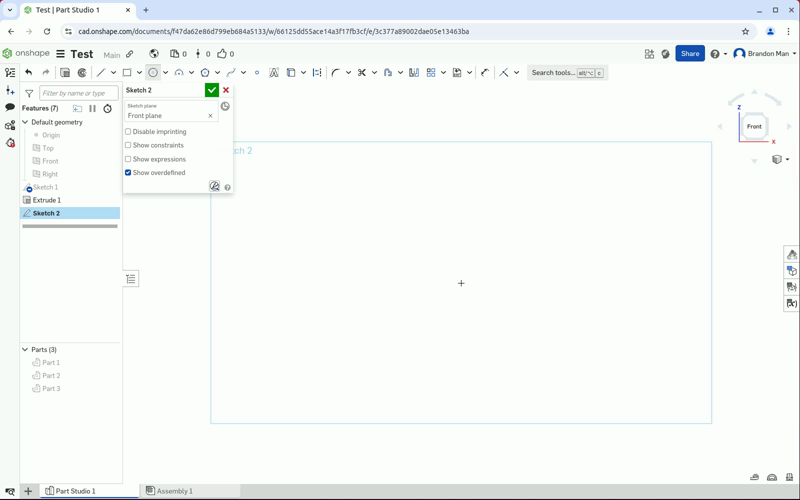
key_up(shift)
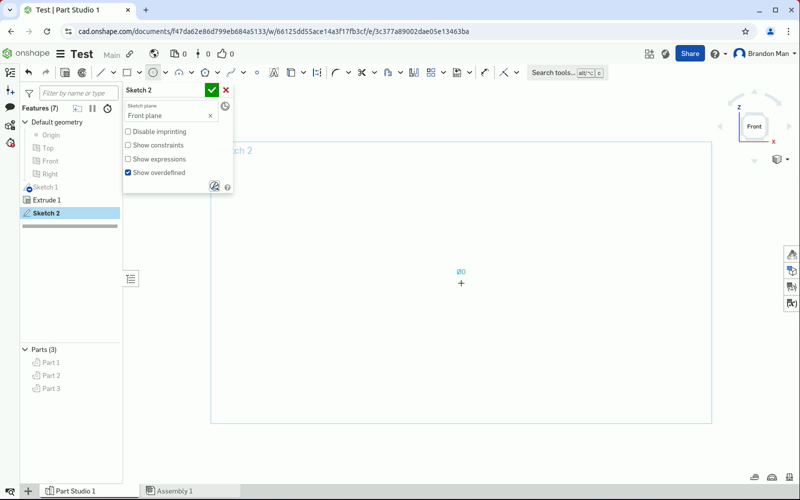
mouse_move(518, 282)
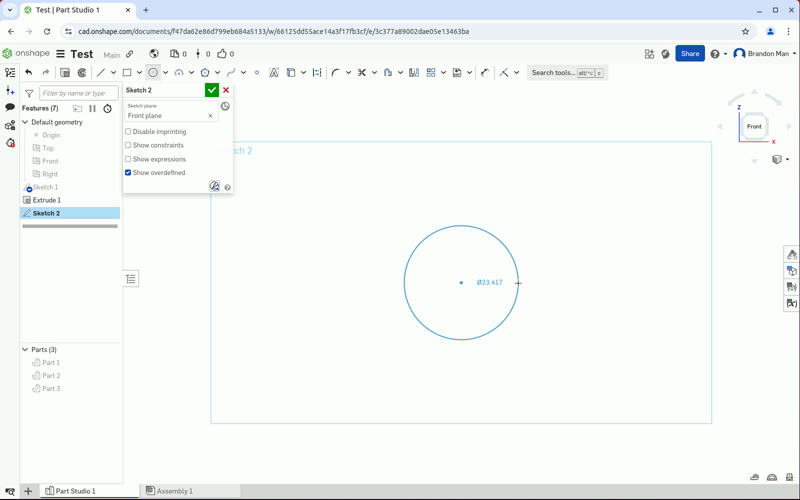
click(518, 282)
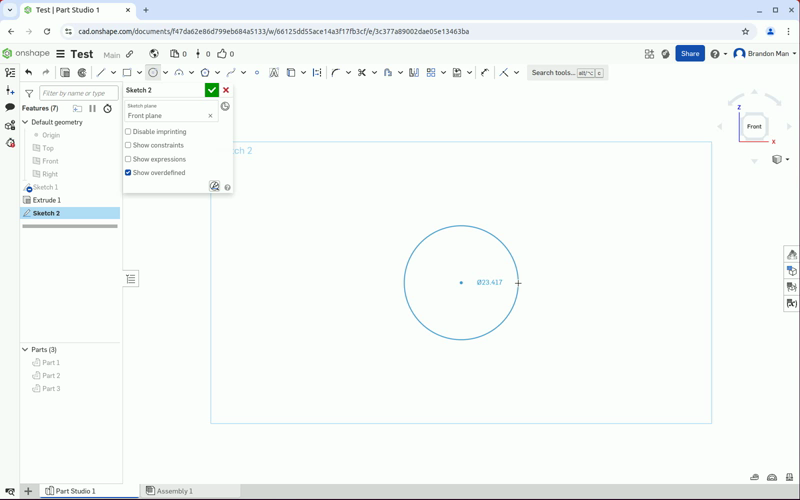
key(esc)
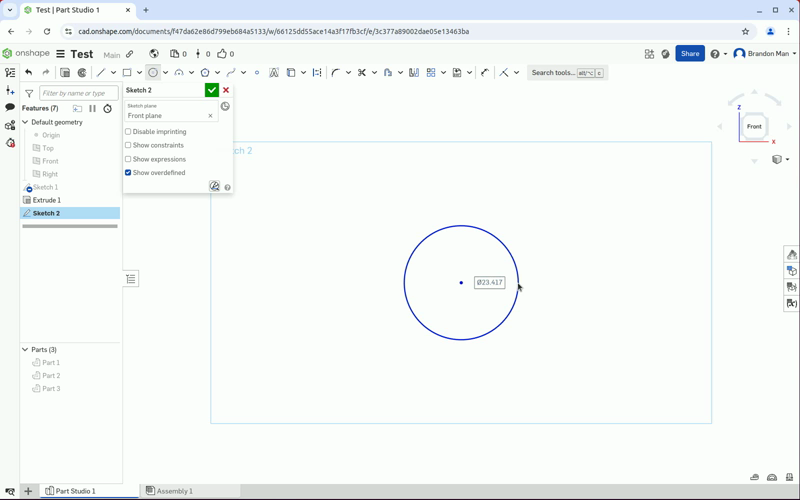
key(c)
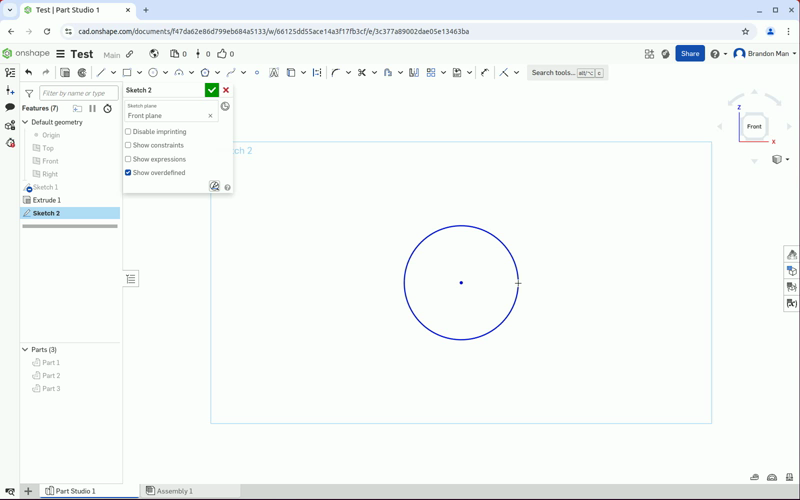
key_down(shift)
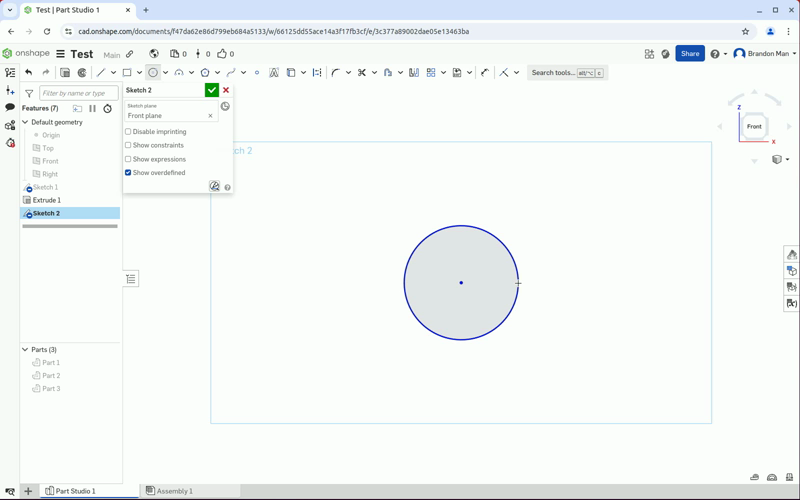
mouse_move(461, 282)
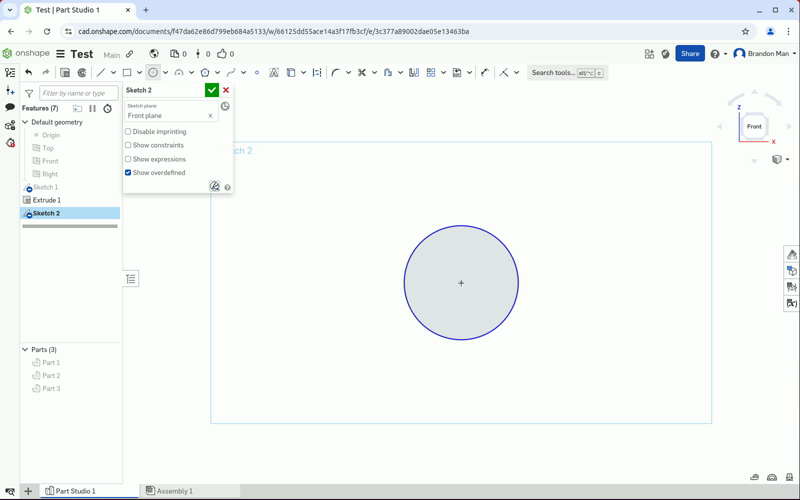
click(461, 282)
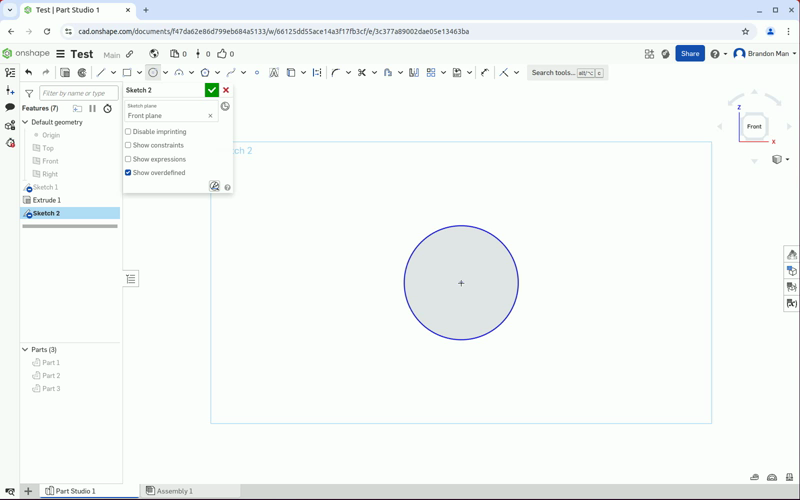
key_up(shift)
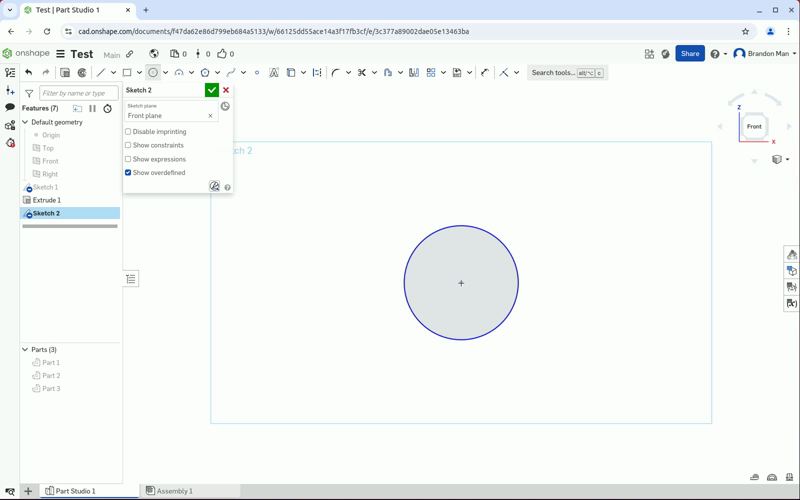
mouse_move(500, 282)
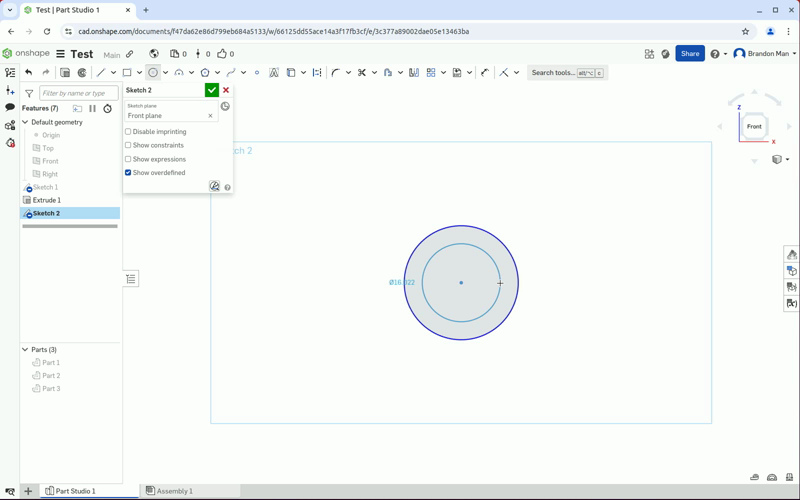
click(500, 282)
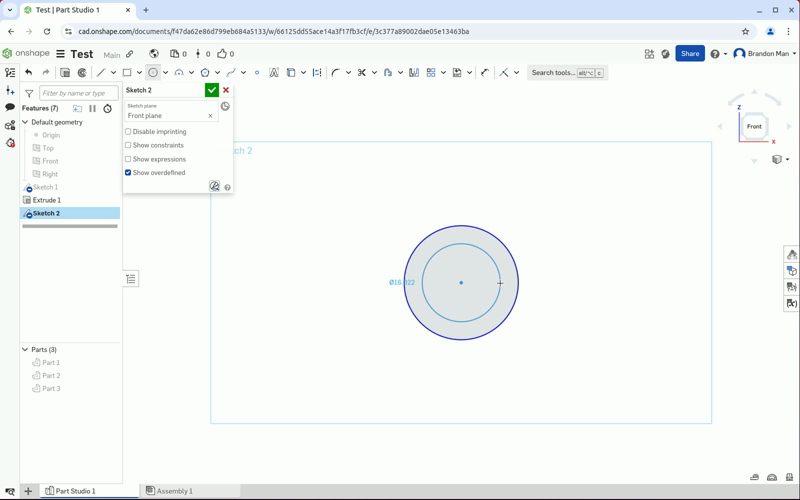
key(esc)
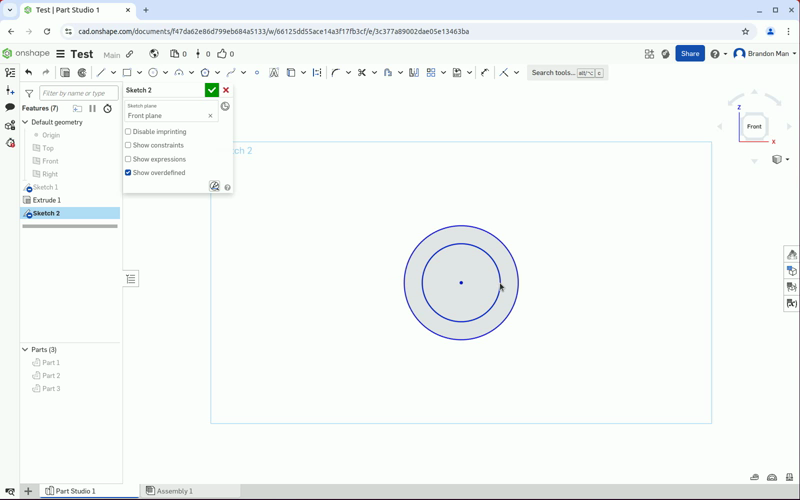
mouse_move(437, 325)
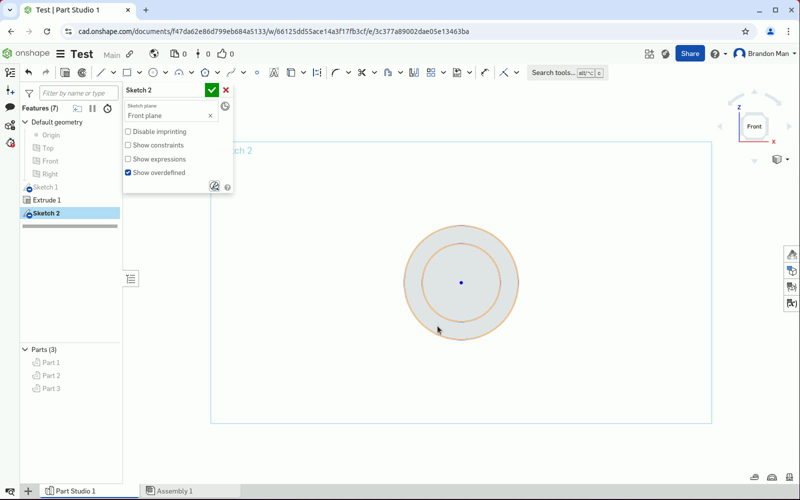
click(437, 325)
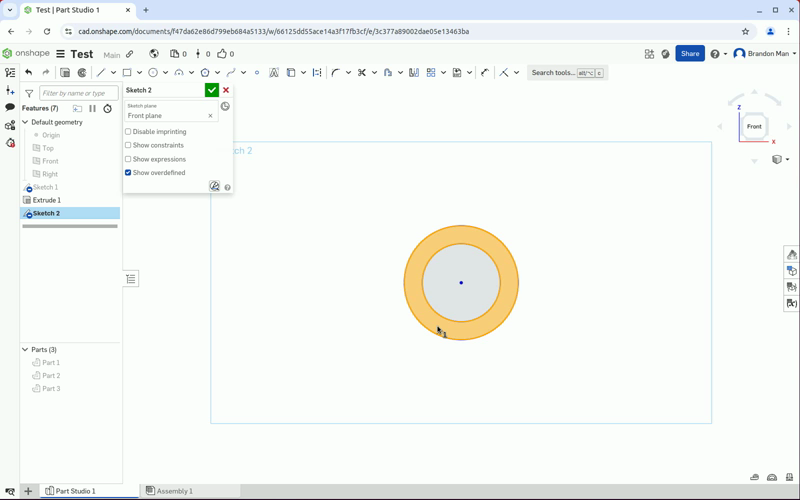
mouse_move(73, 352)
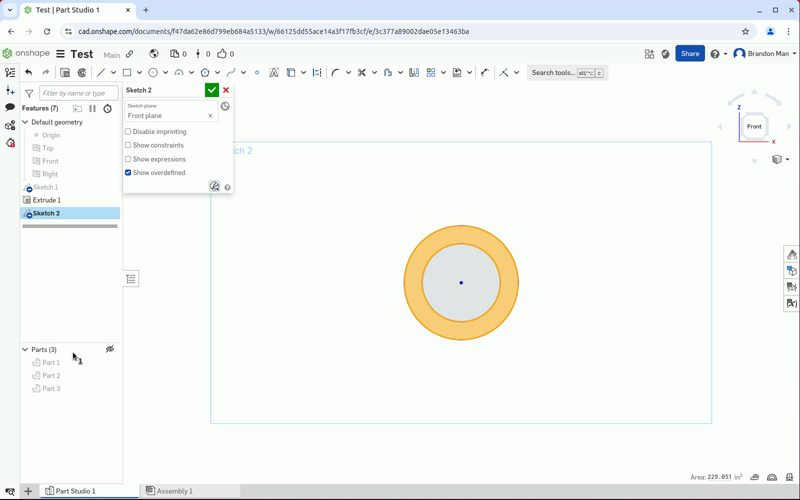
key(shift+y)
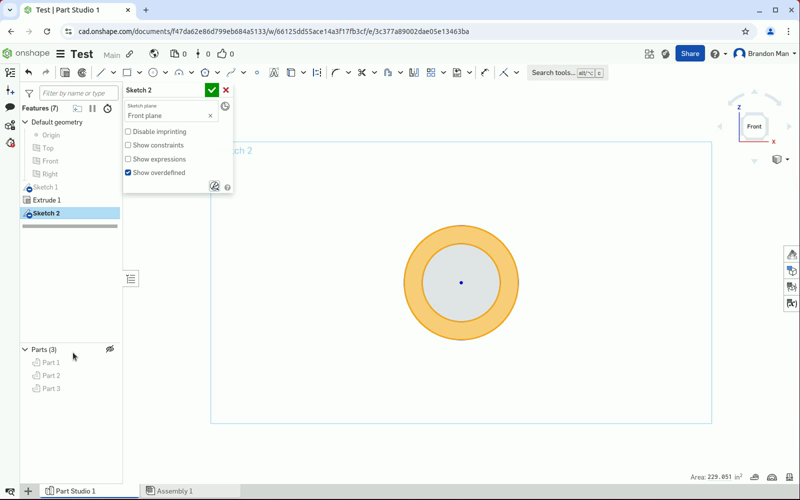
key(shift+e)
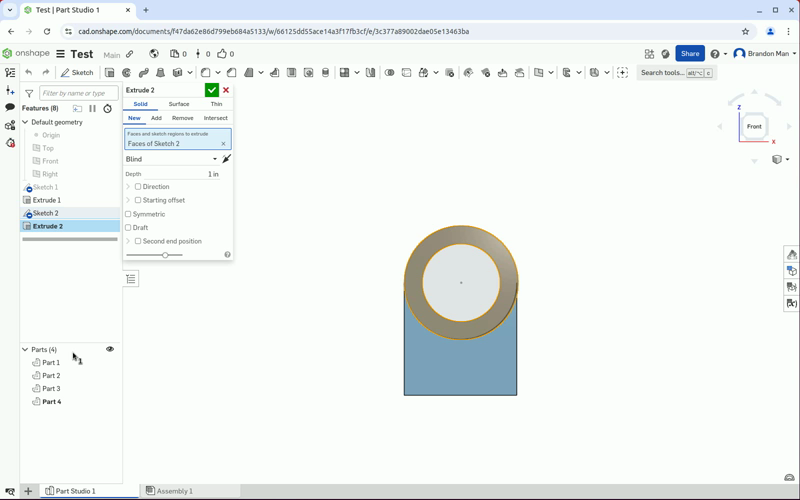
mouse_move(143, 106)
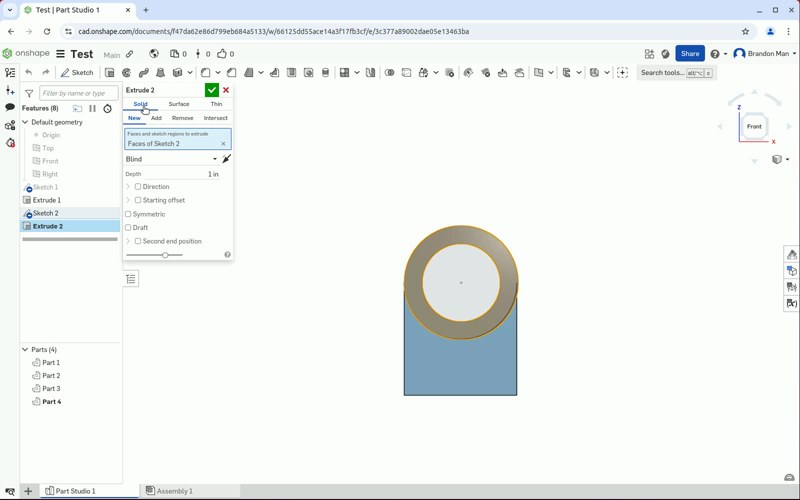
click(143, 106)
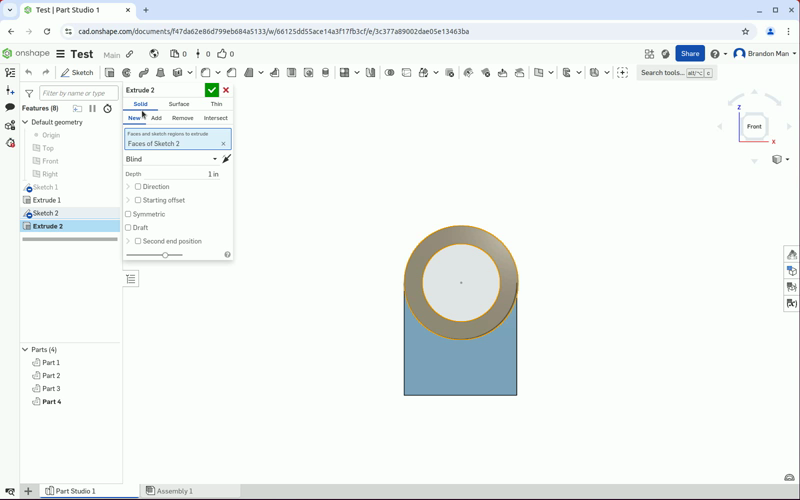
mouse_move(137, 120)
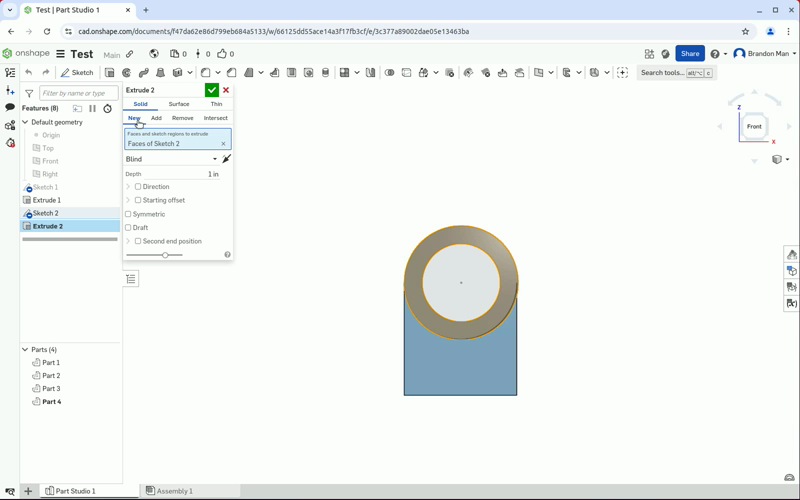
click(137, 120)
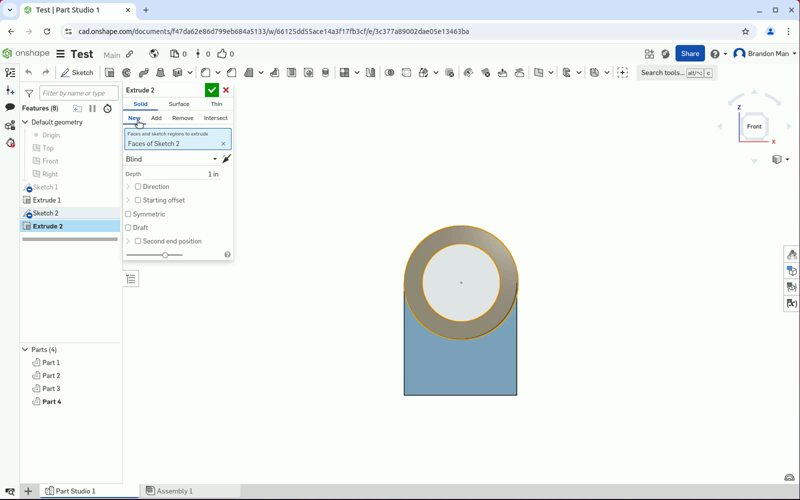
key(tab, 4)
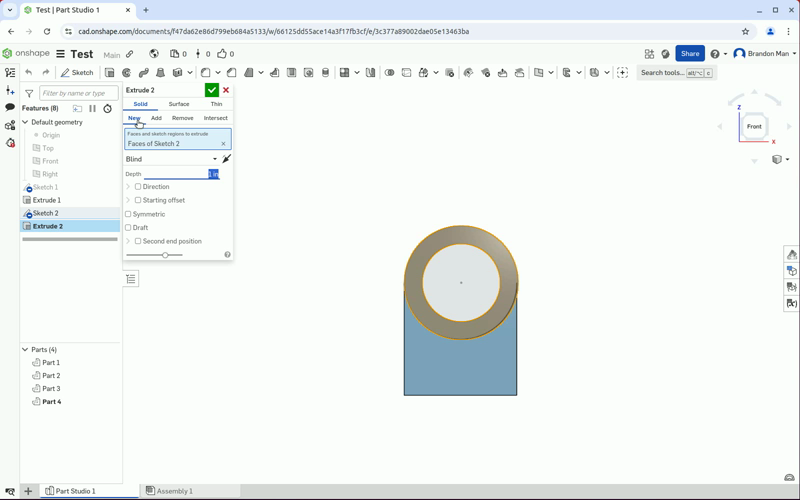
text(6.74)
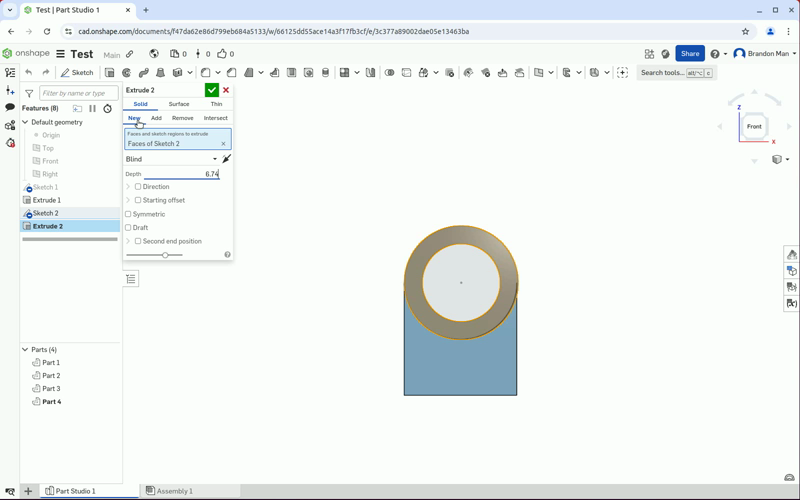
key(tab, 3)
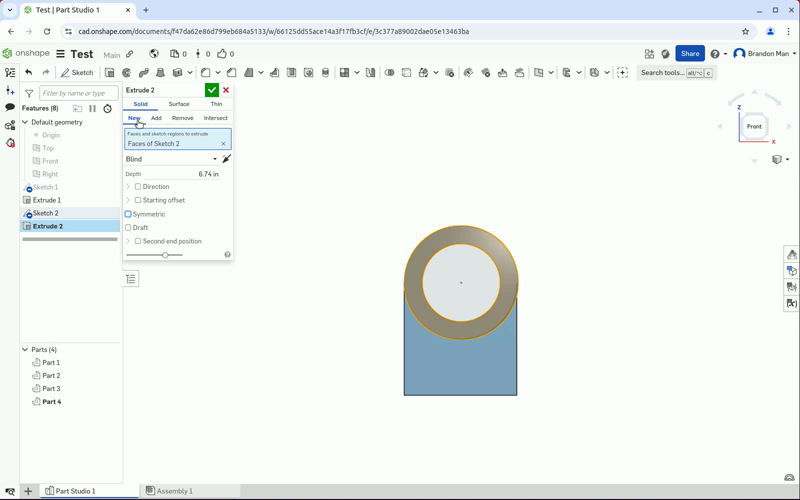
key(space)
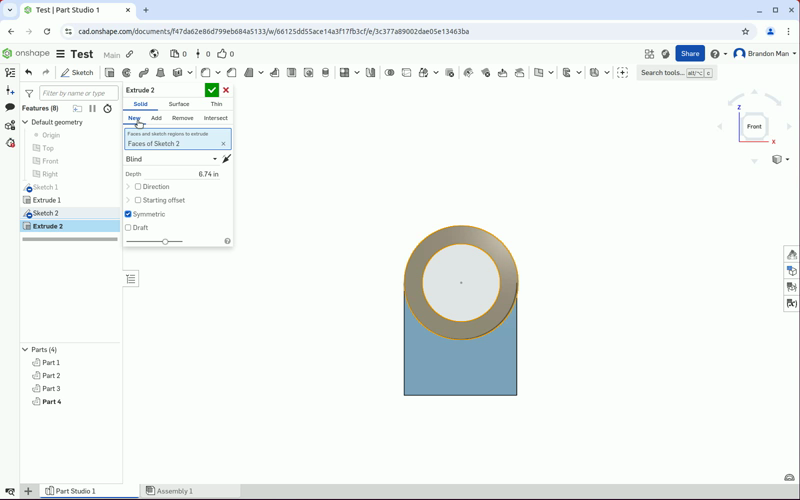
key(enter)
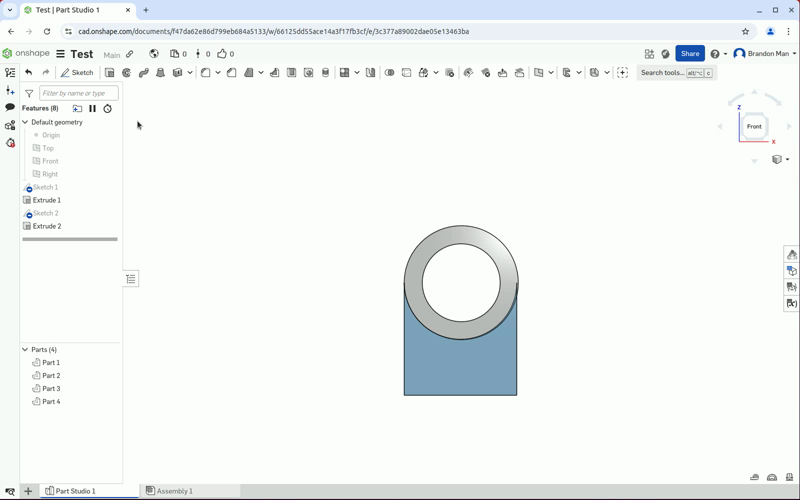
key(shift+h)
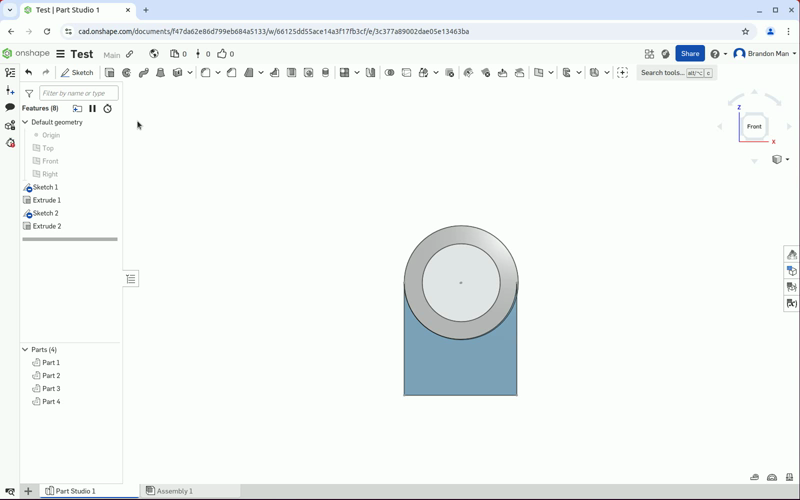
key(shift+h)
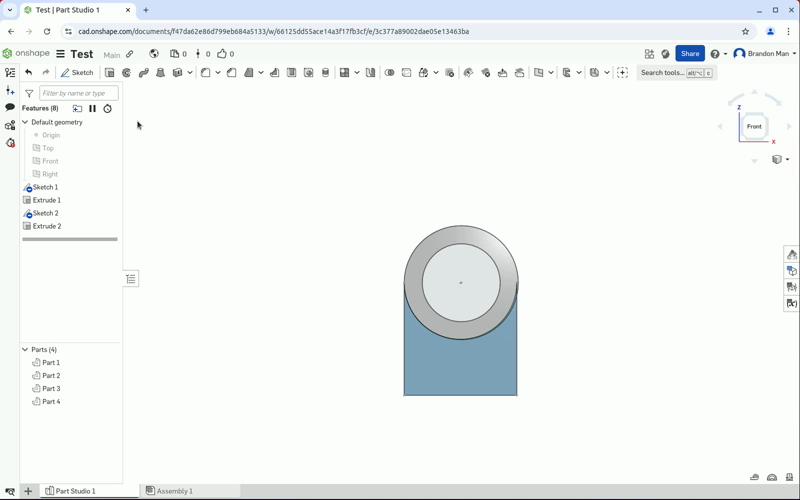
key(shift+7)
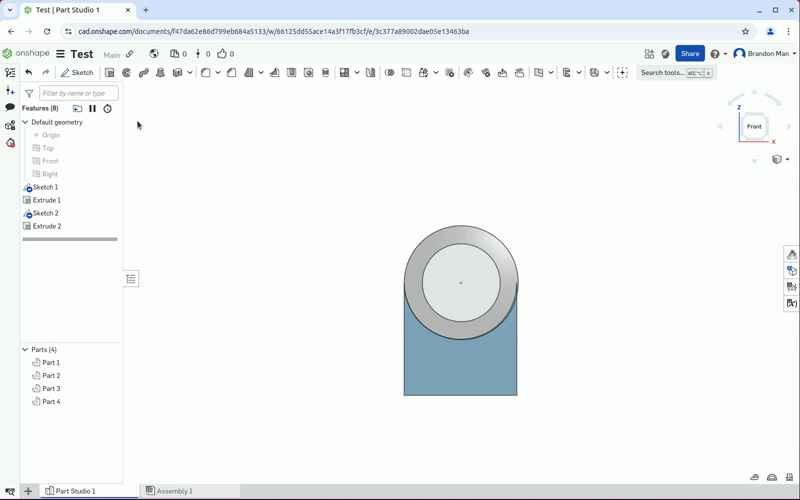
key(left, 2)
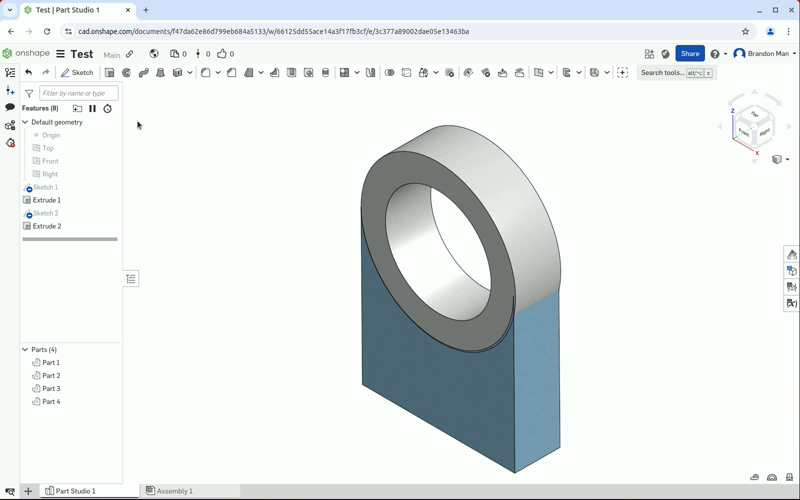
key(down, 2)
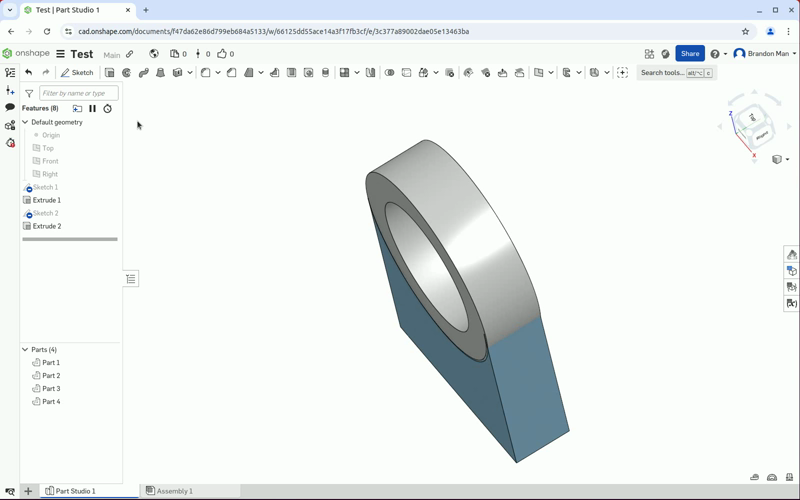
key(up, 2)
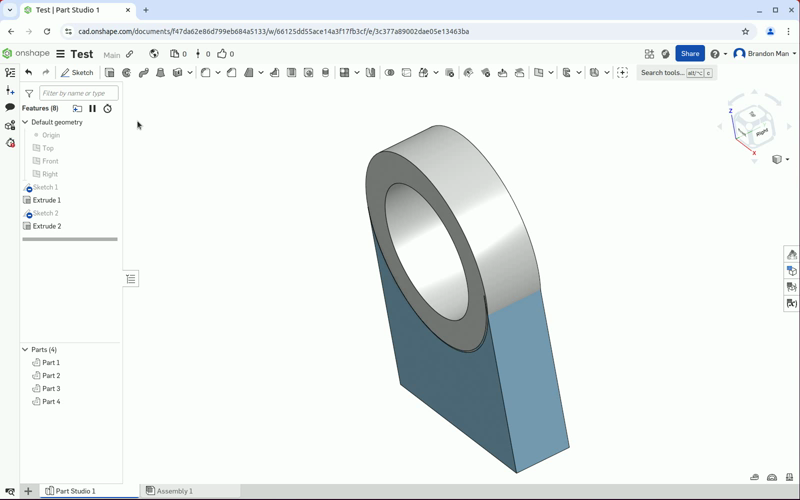
key(right, 2)
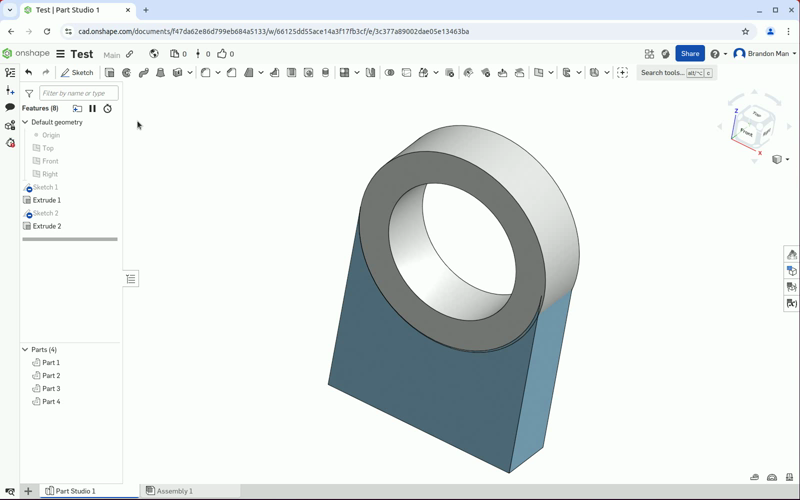
mouse_move(73, 189)
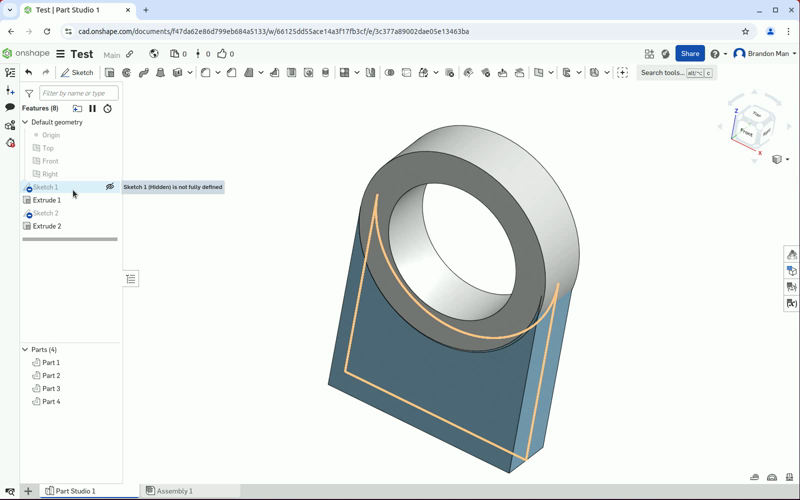
click(73, 189)